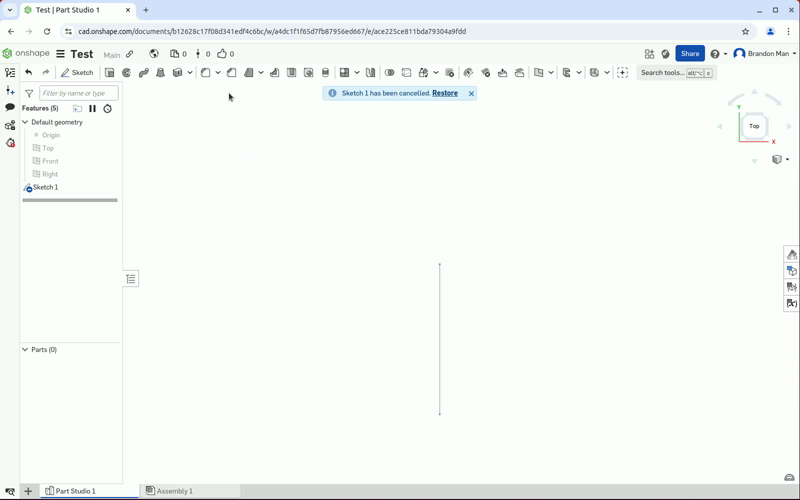
key(shift+h)
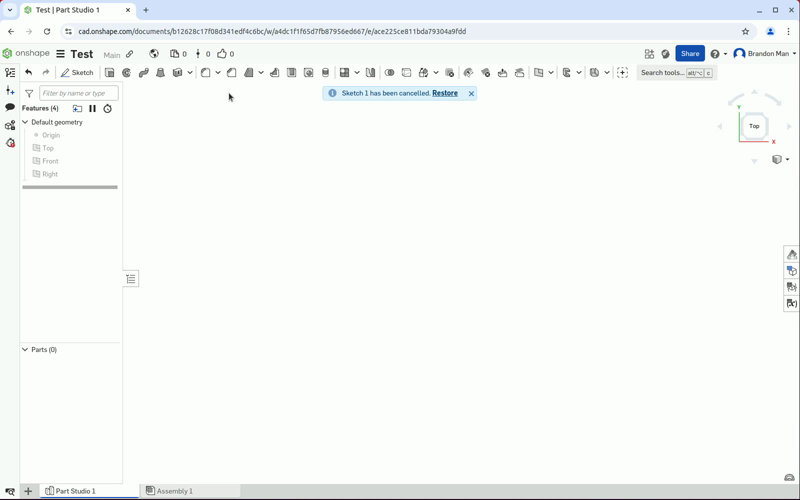
mouse_move(73, 352)
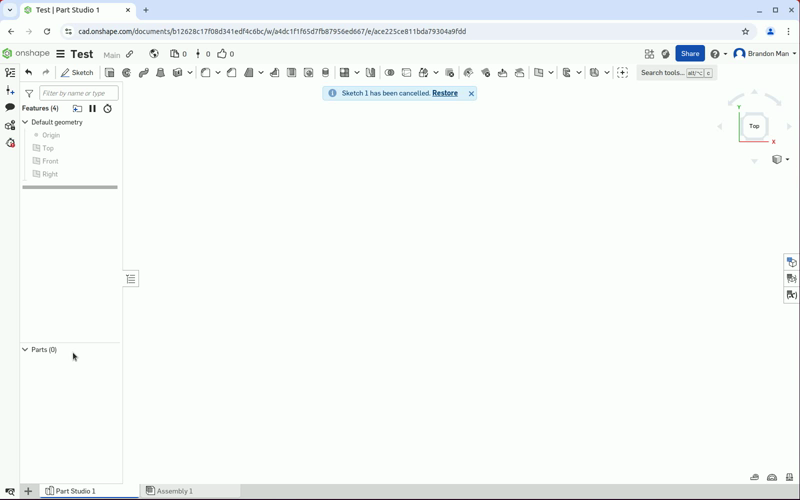
key(y)
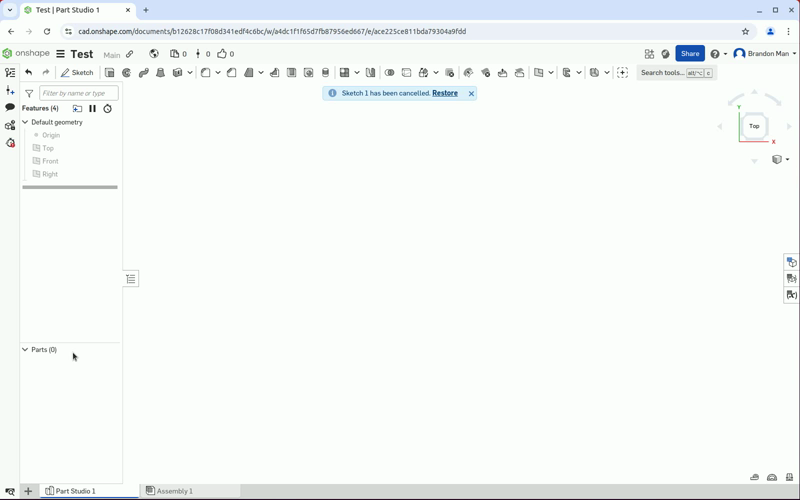
key(shift+p)
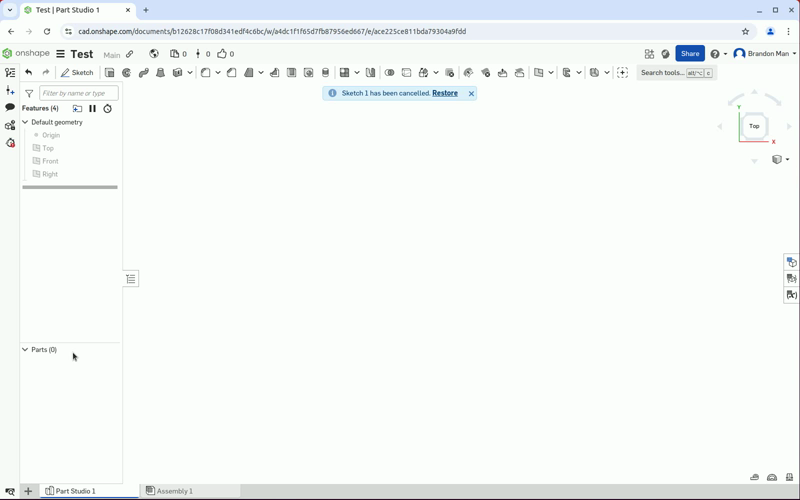
key(space)
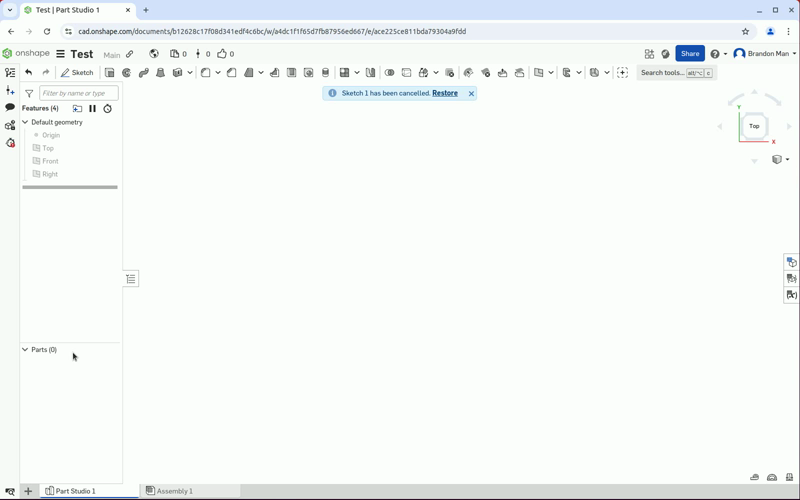
key_down(shift)
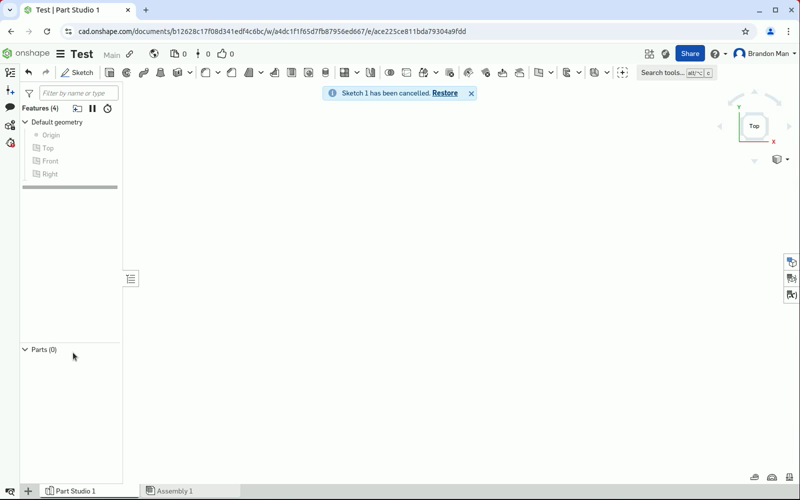
key(up)
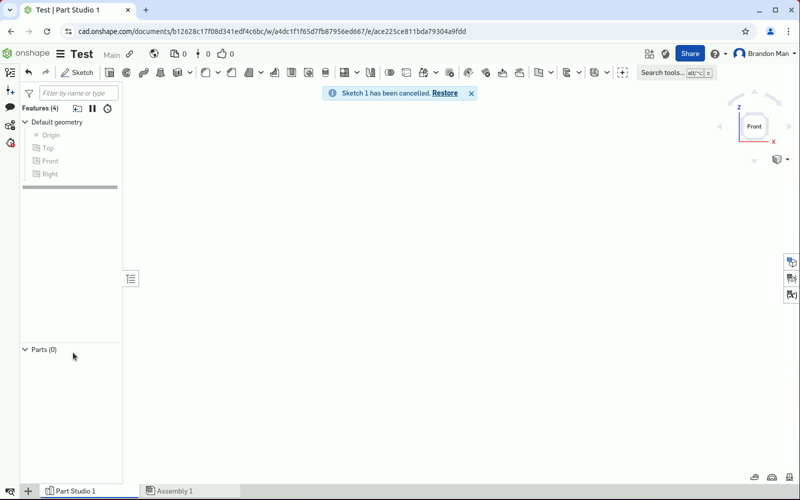
key_up(shift)
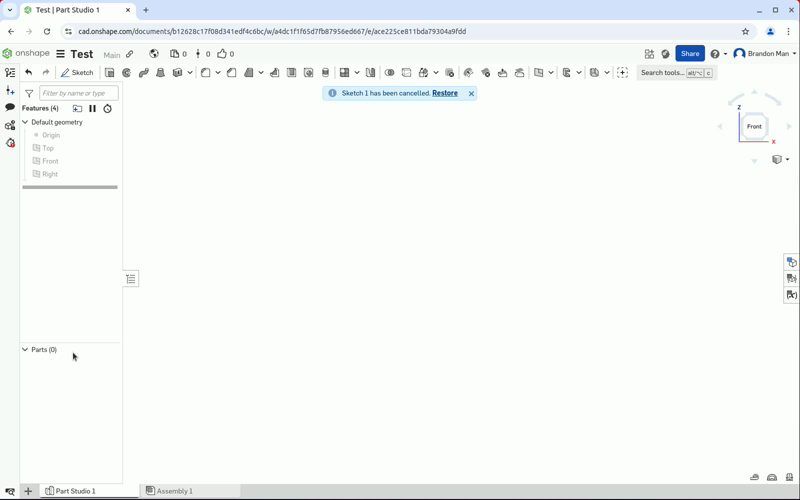
mouse_move(73, 352)
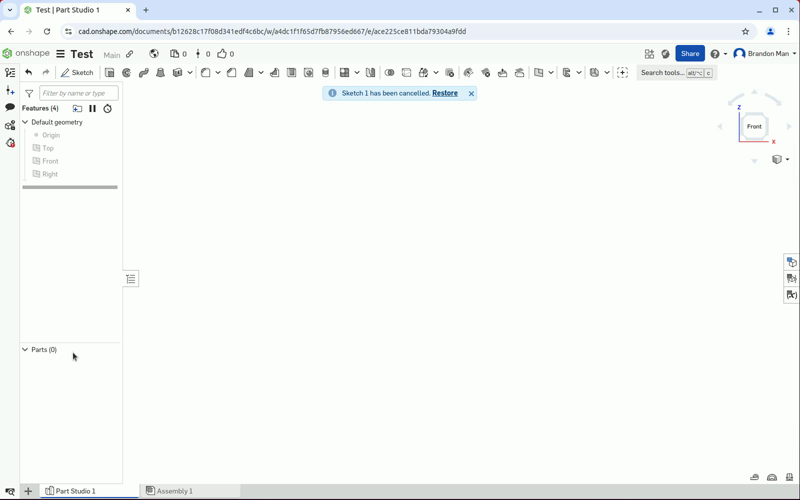
key(shift+y)
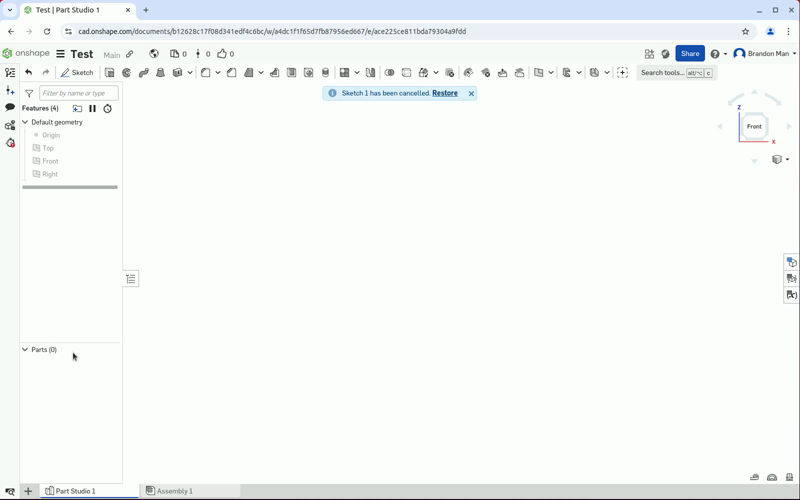
key(shift+s)
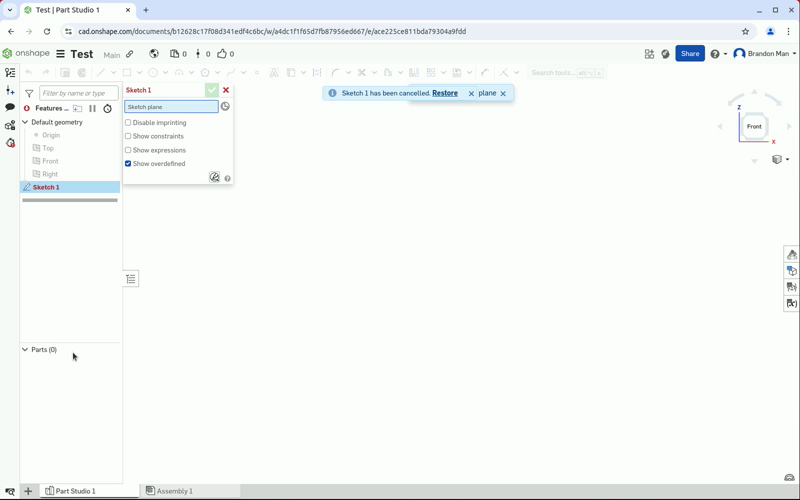
mouse_move(73, 163)
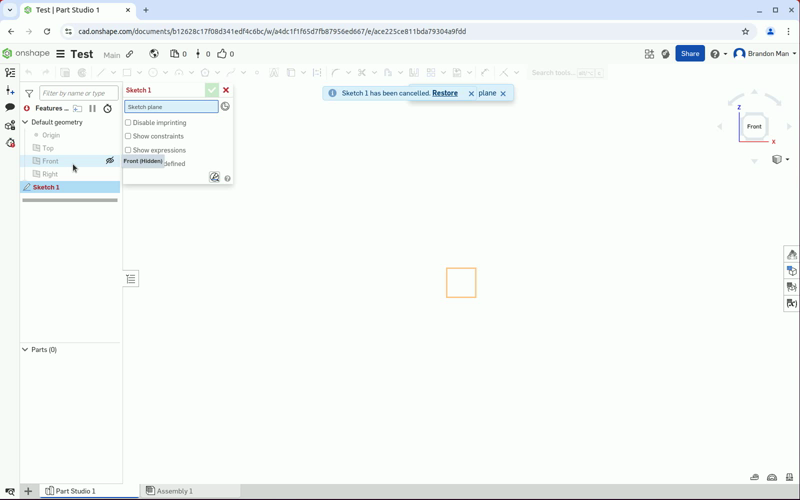
click(73, 163)
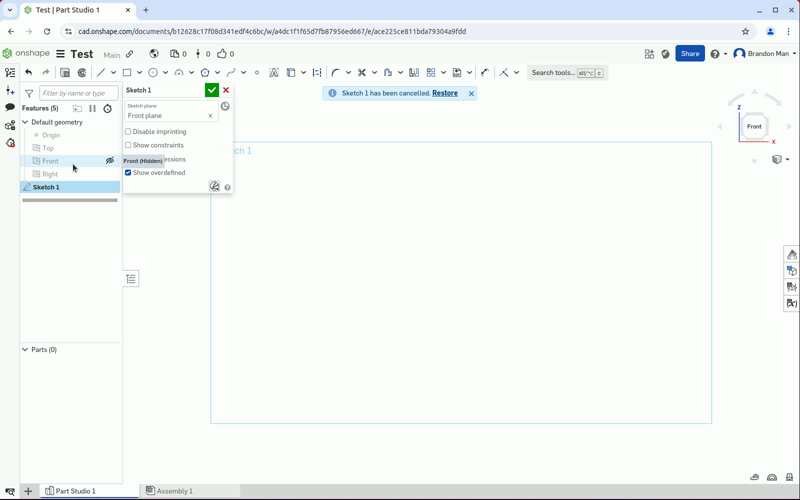
mouse_move(73, 352)
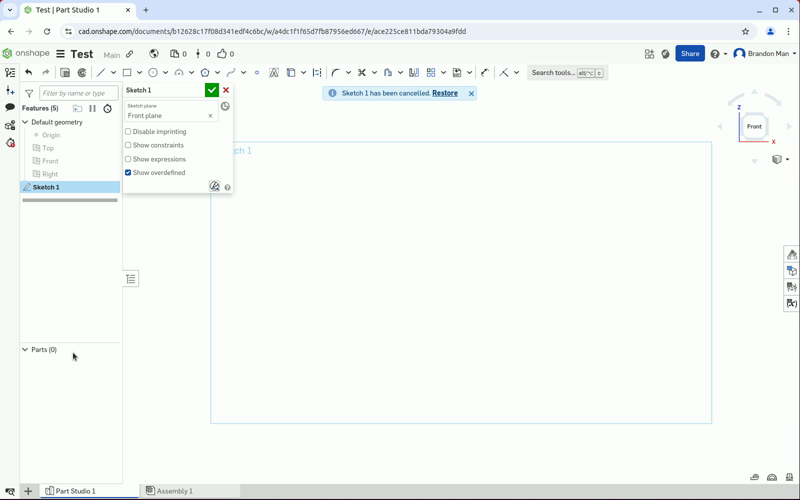
key(y)
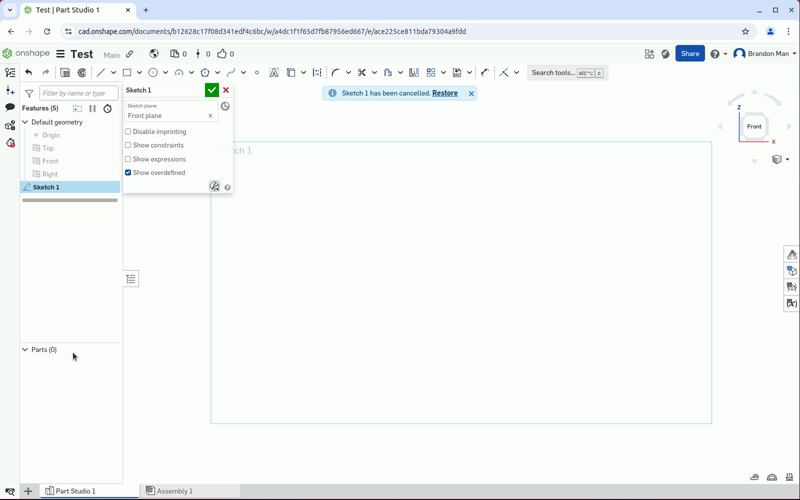
key(l)
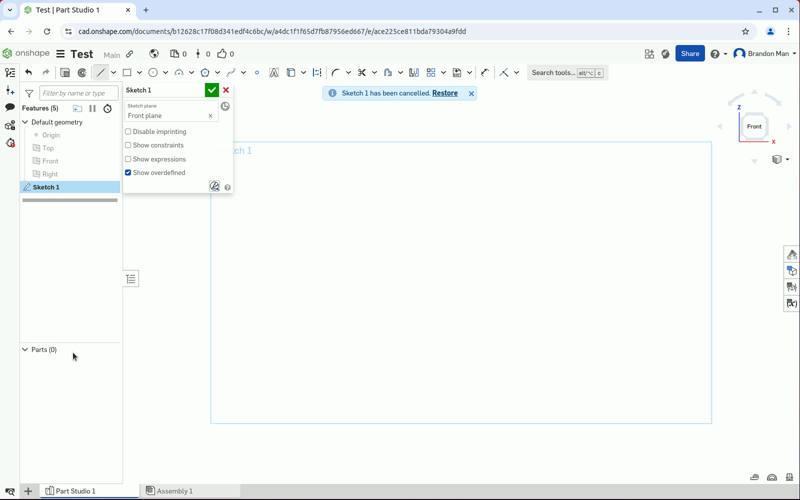
key_down(shift)
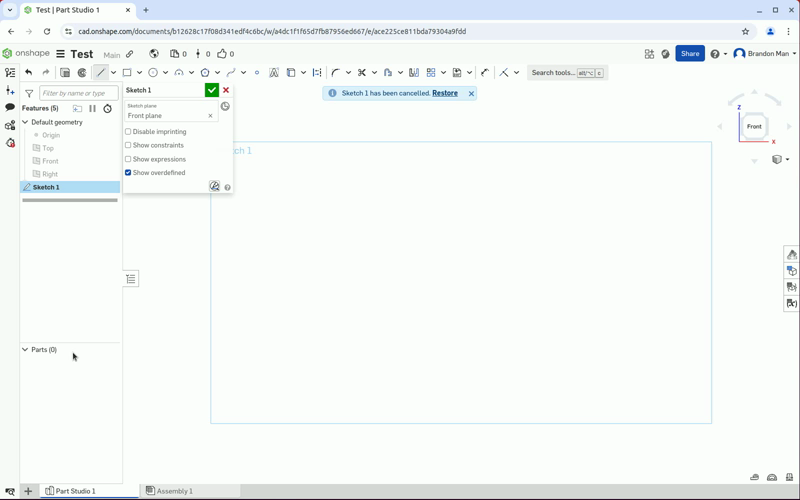
mouse_move(460, 282)
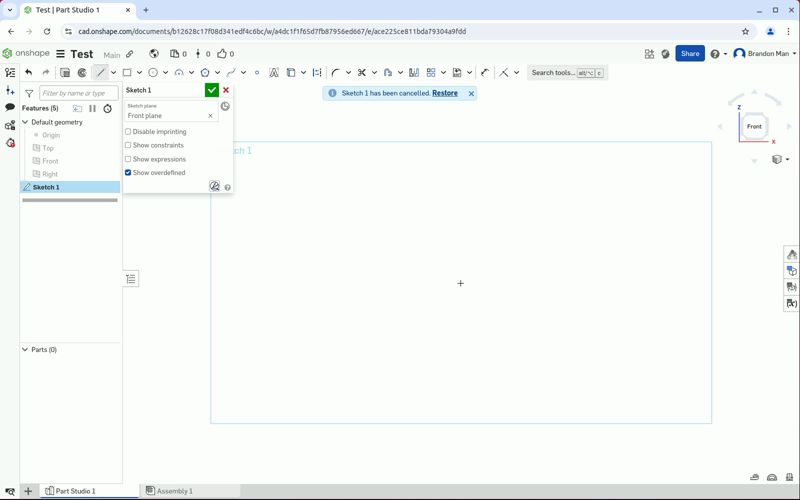
click(460, 282)
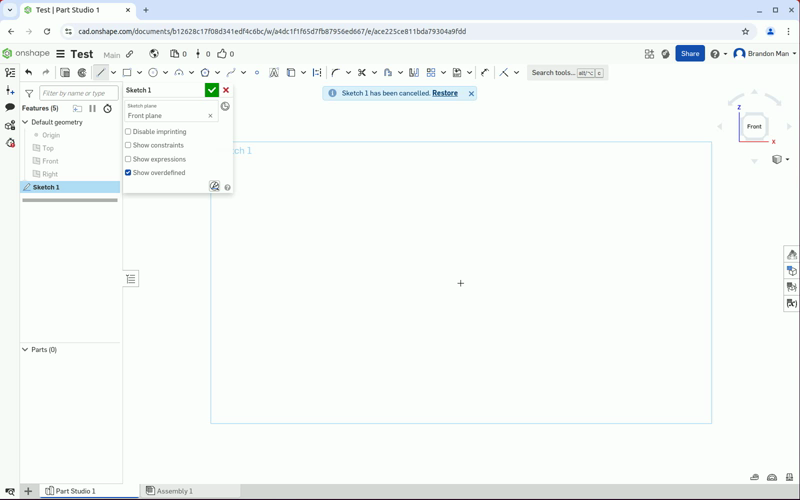
key_up(shift)
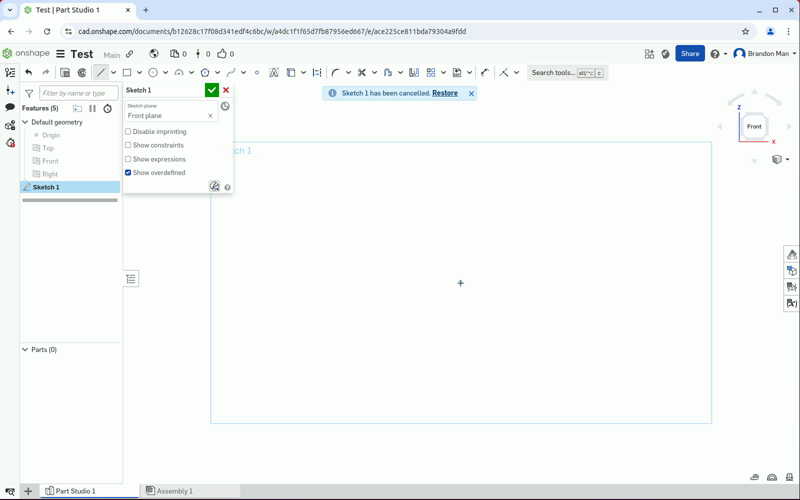
key_down(shift)
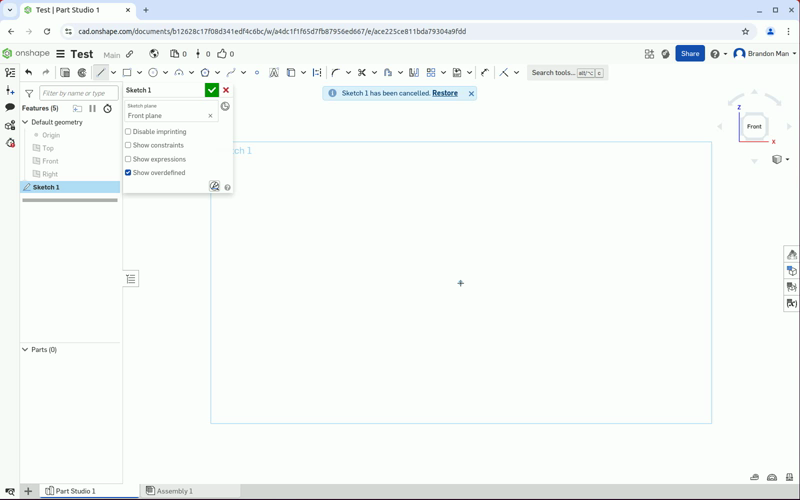
mouse_move(490, 282)
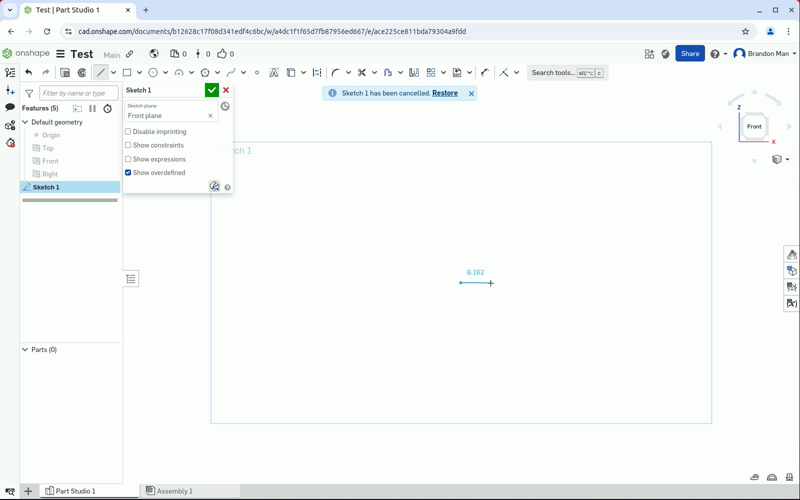
mouse_move(498, 282)
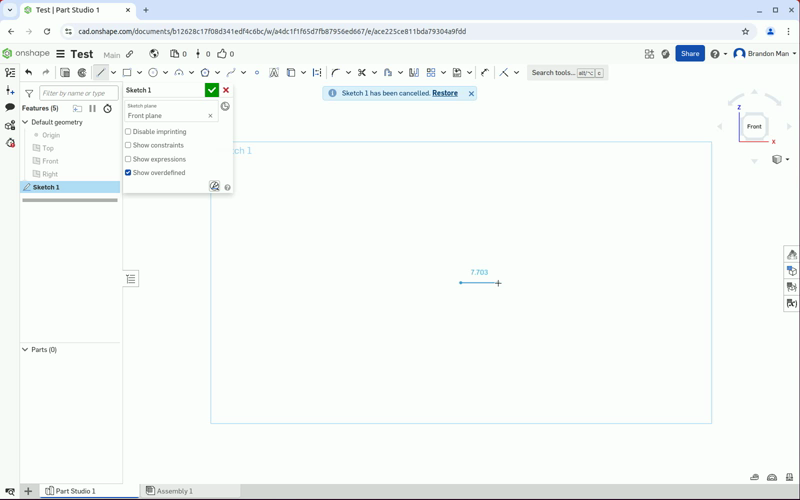
click(498, 282)
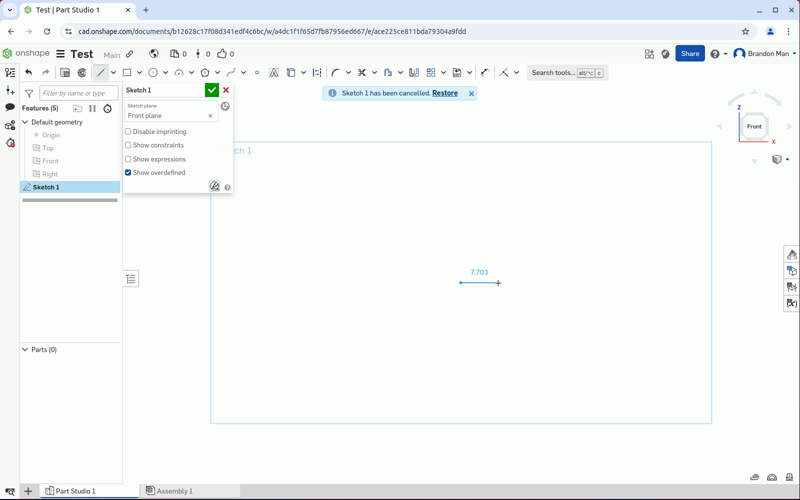
key_up(shift)
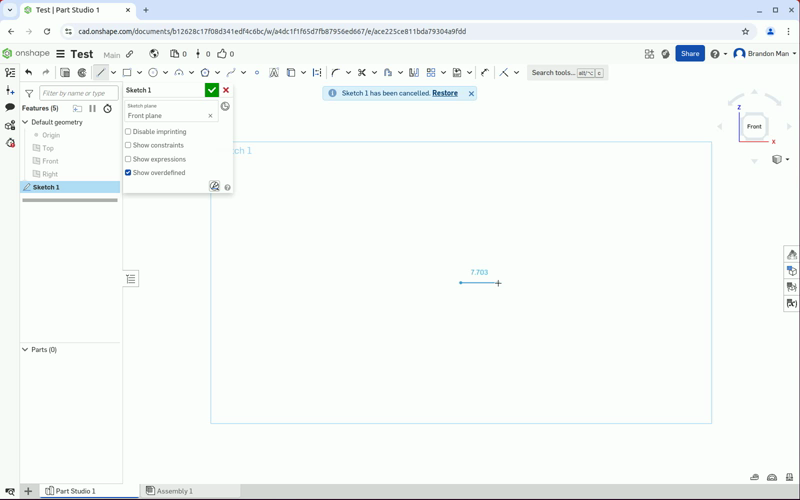
key_down(shift)
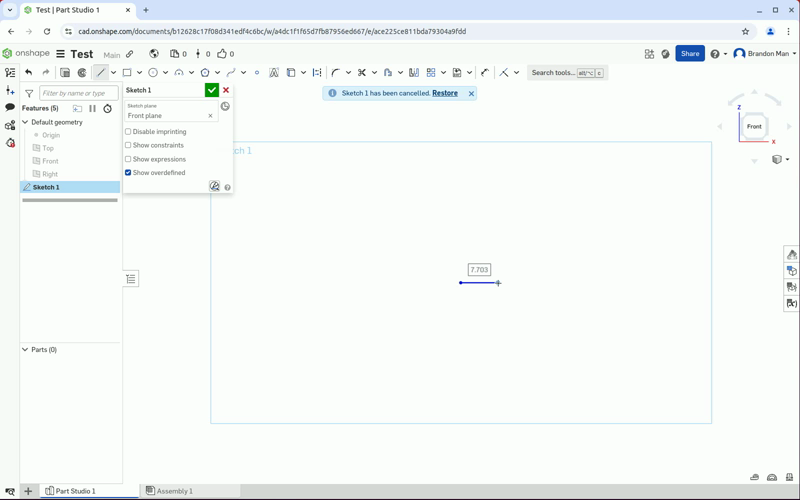
mouse_move(498, 207)
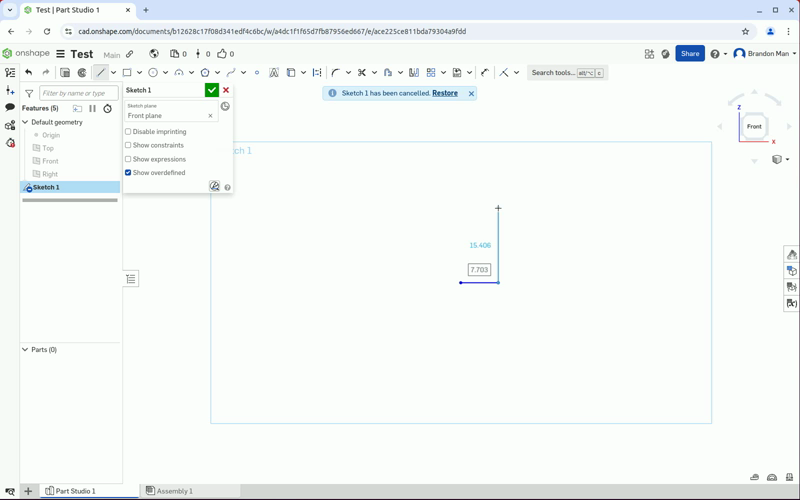
click(498, 207)
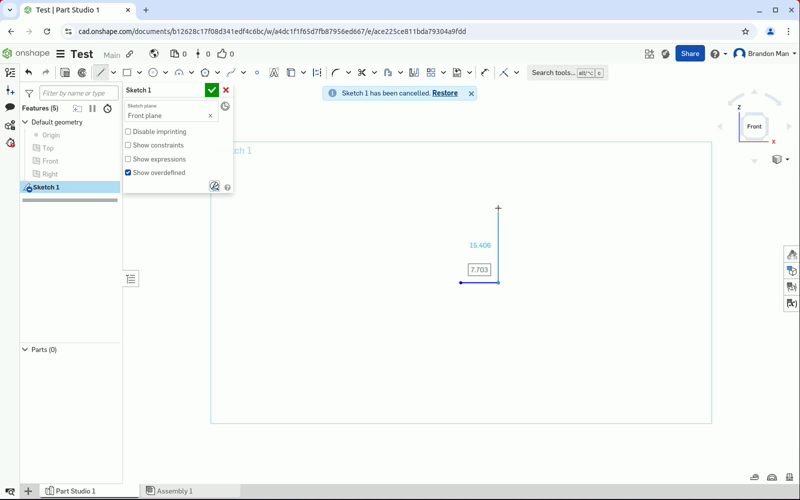
key_up(shift)
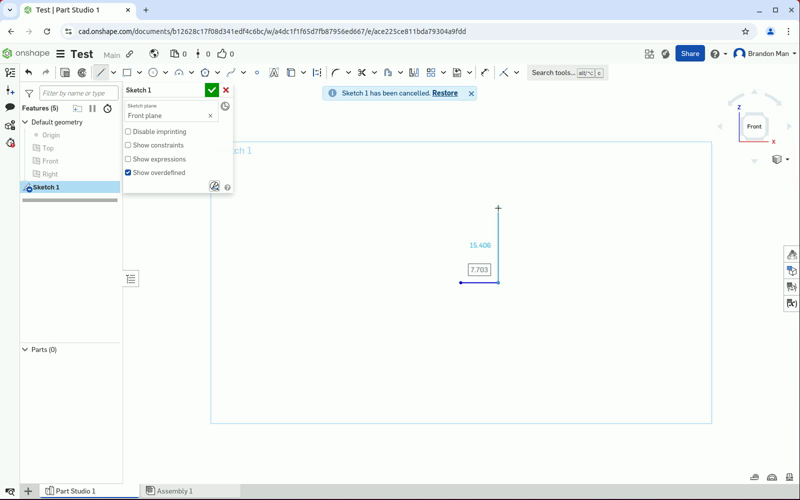
key_down(shift)
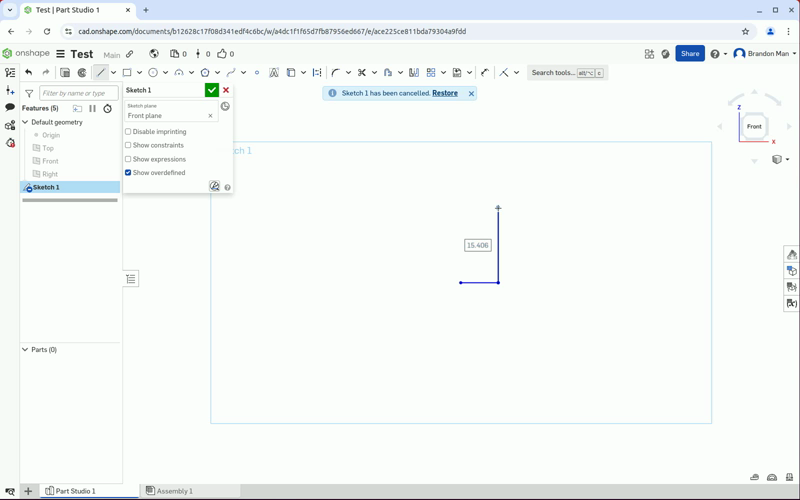
mouse_move(528, 207)
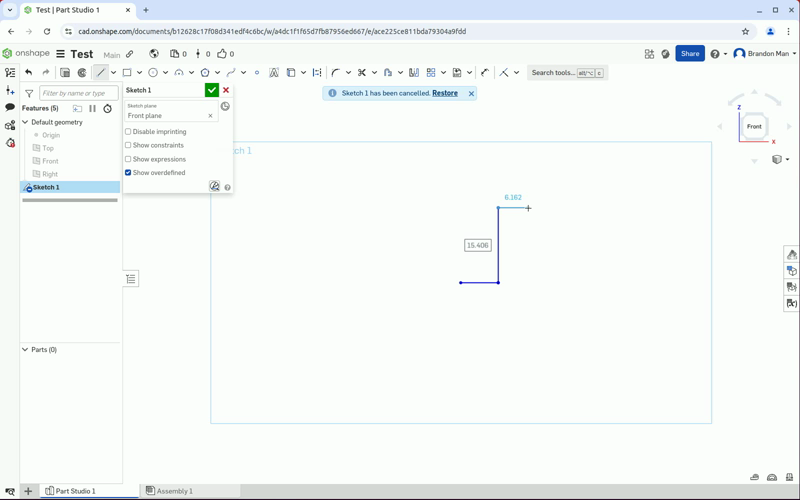
mouse_move(460, 207)
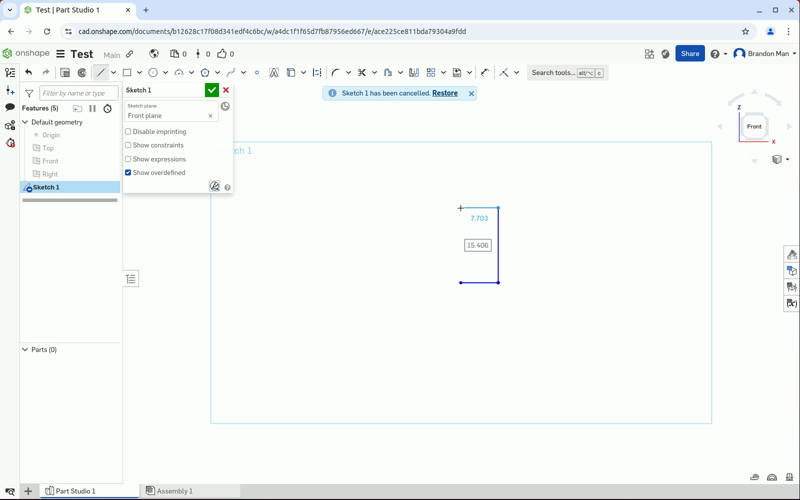
click(460, 207)
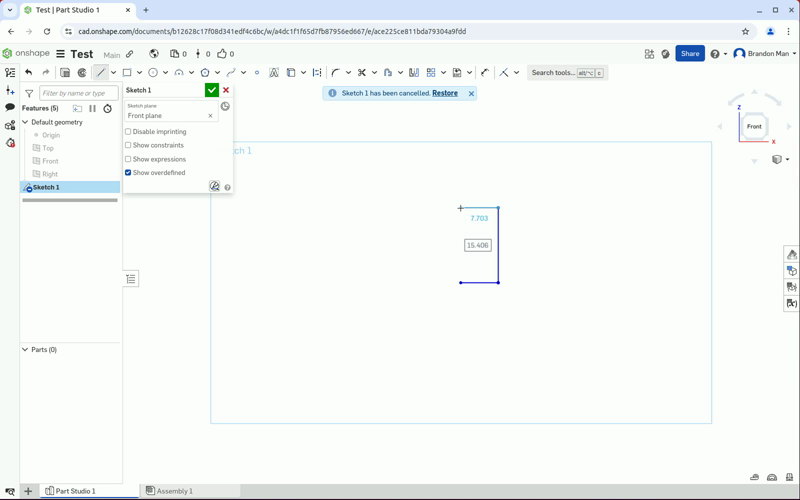
key_up(shift)
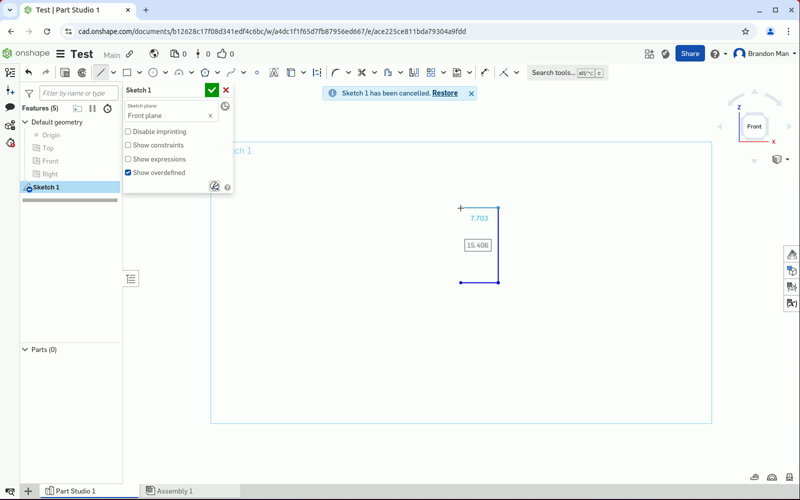
key_down(shift)
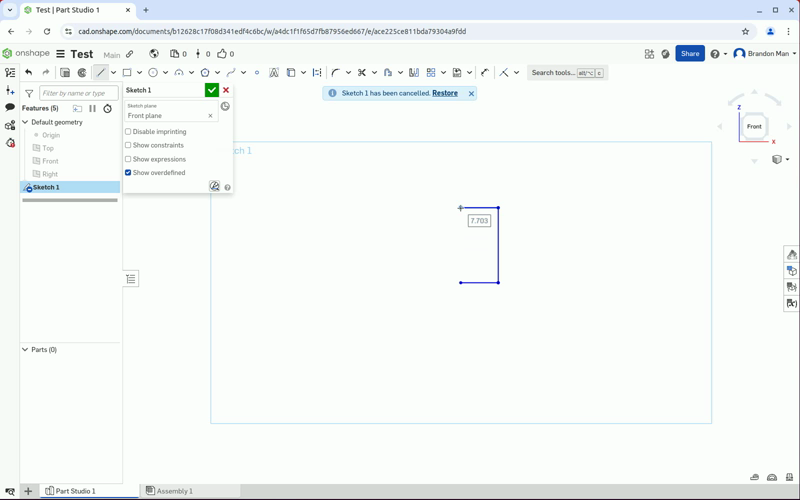
mouse_move(460, 282)
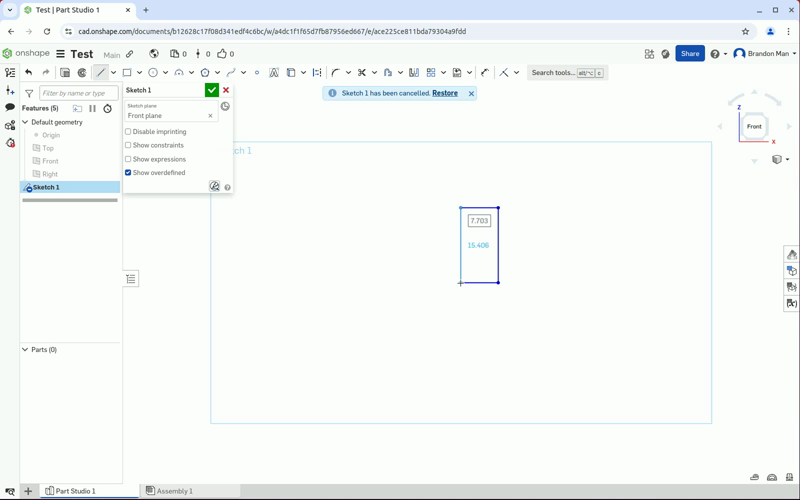
key_up(shift)
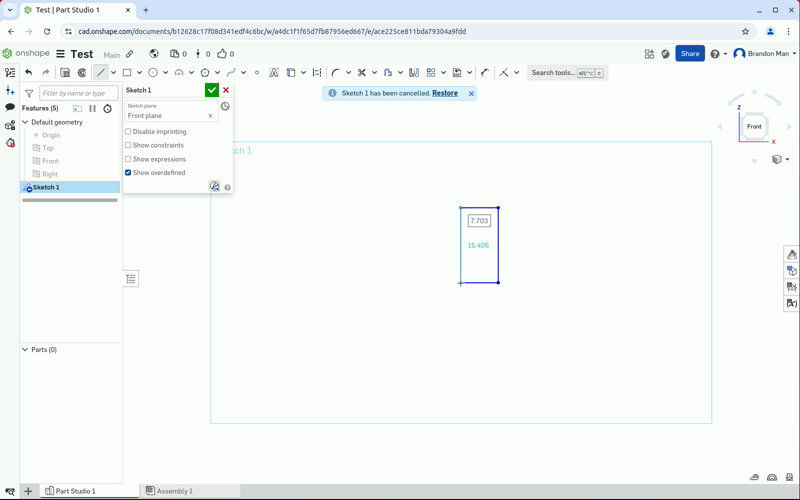
click(460, 282)
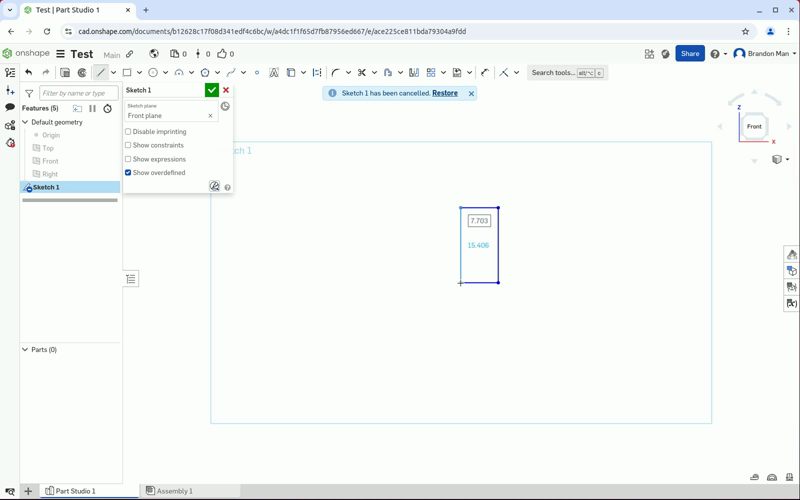
key(esc)
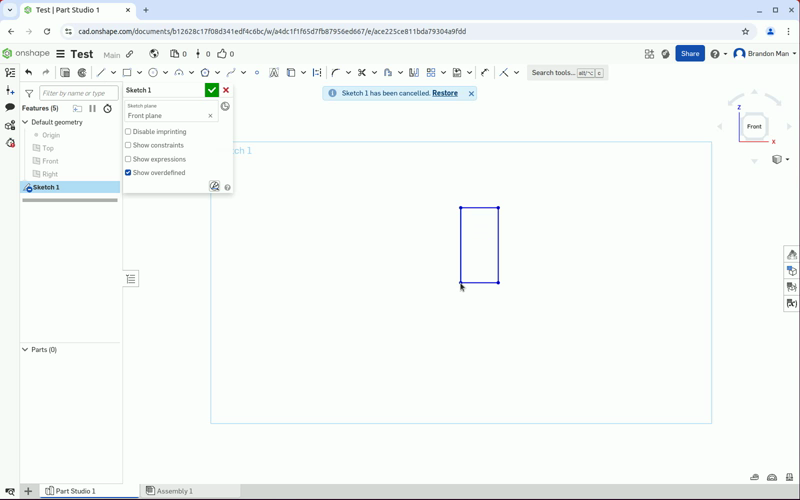
mouse_move(482, 238)
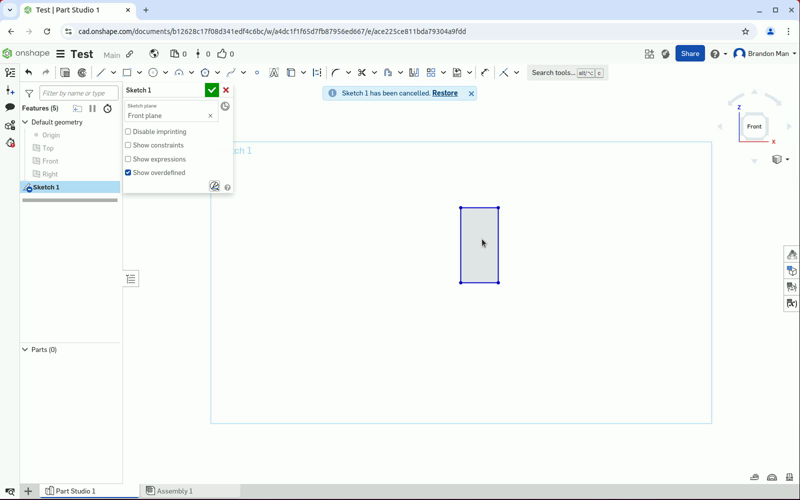
click(482, 238)
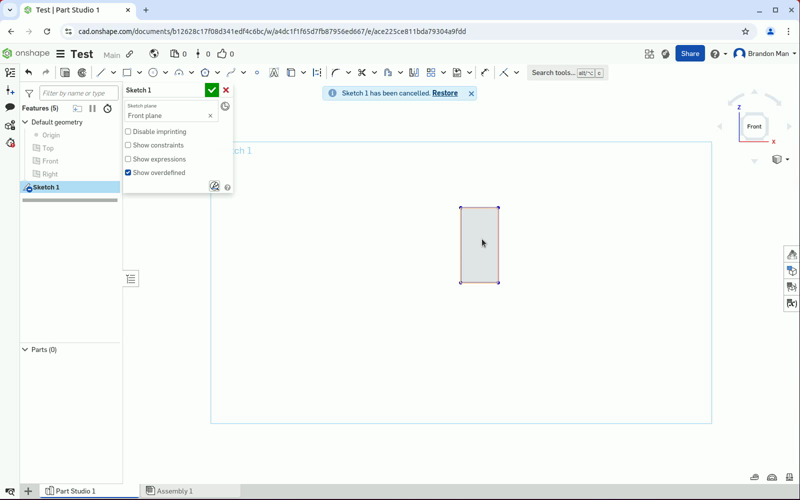
mouse_move(73, 352)
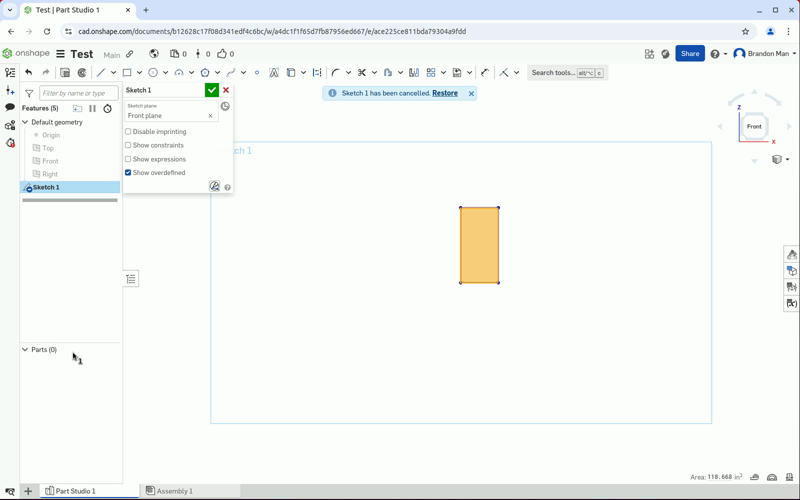
key(shift+y)
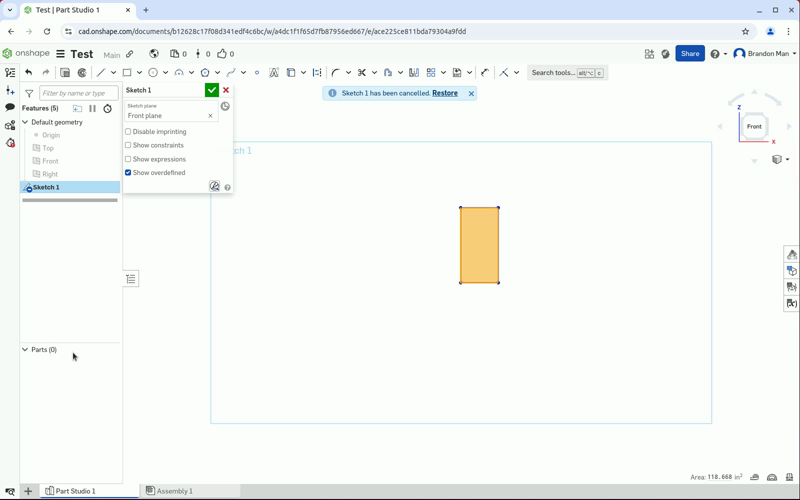
key(shift+e)
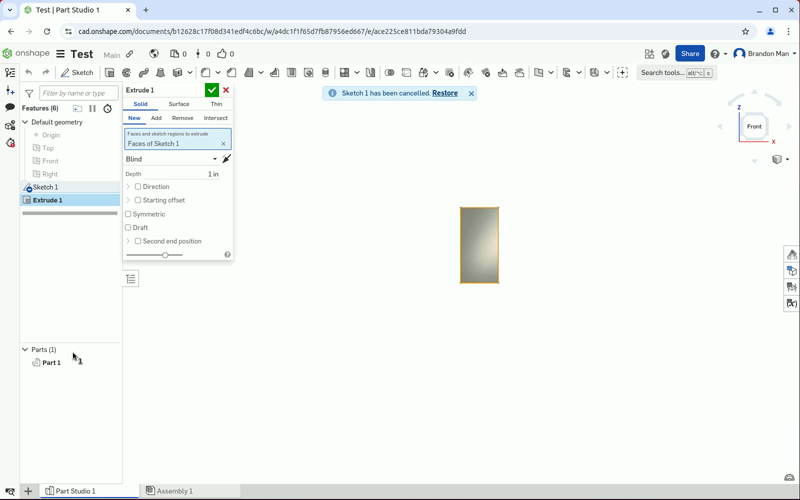
mouse_move(143, 106)
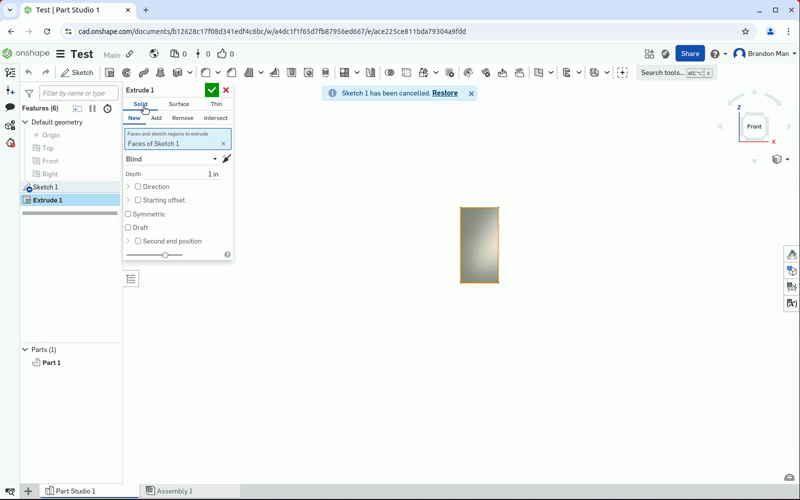
click(143, 106)
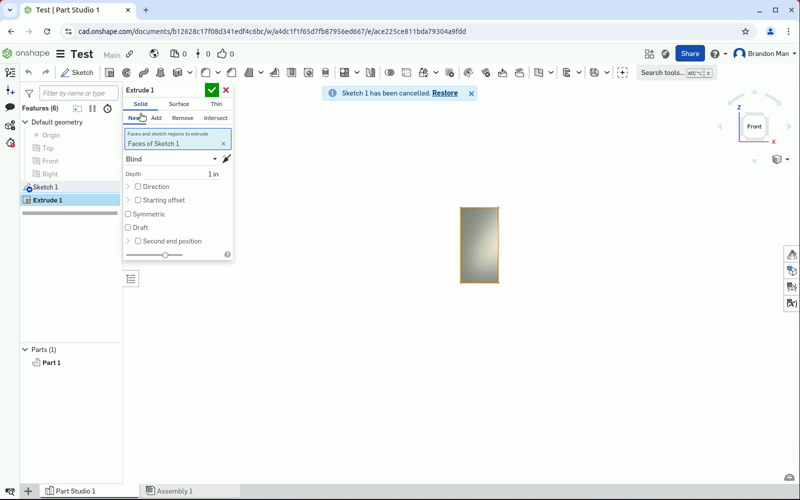
mouse_move(137, 120)
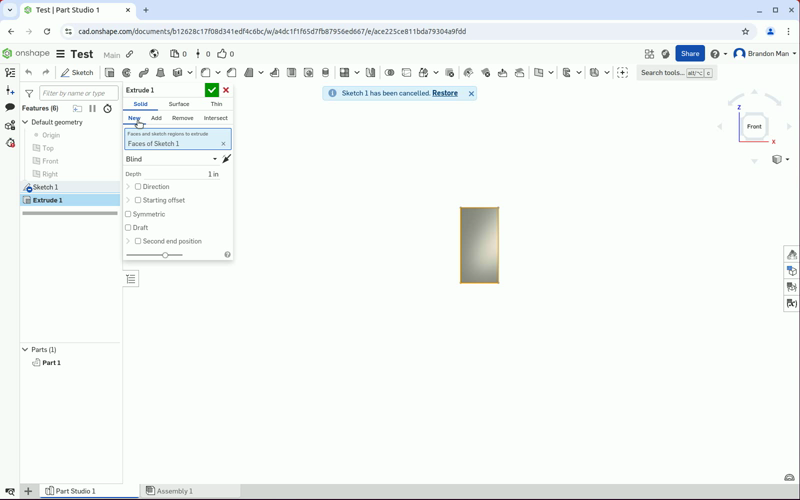
click(137, 120)
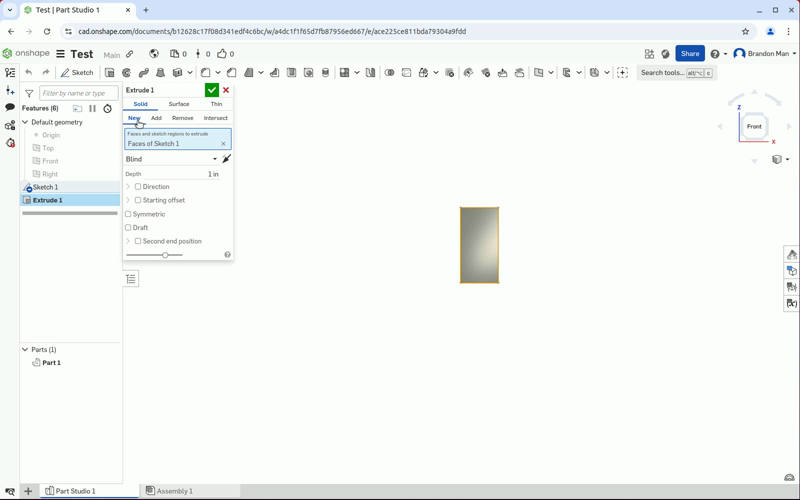
key(tab, 4)
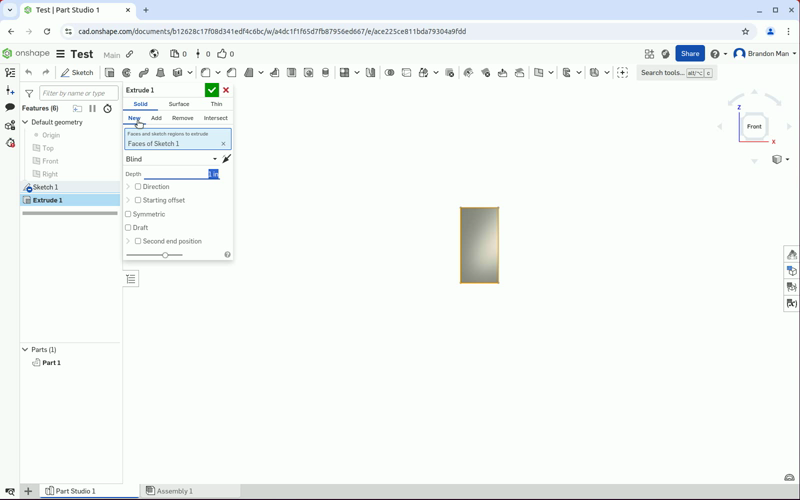
text(15.405)
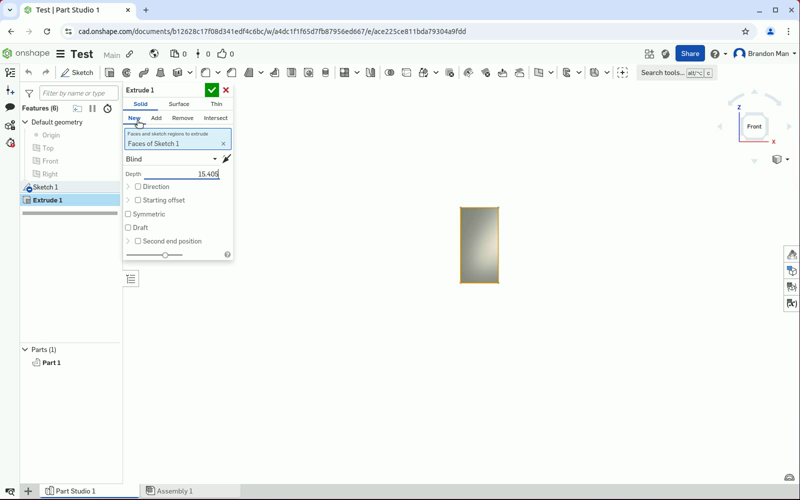
key(enter)
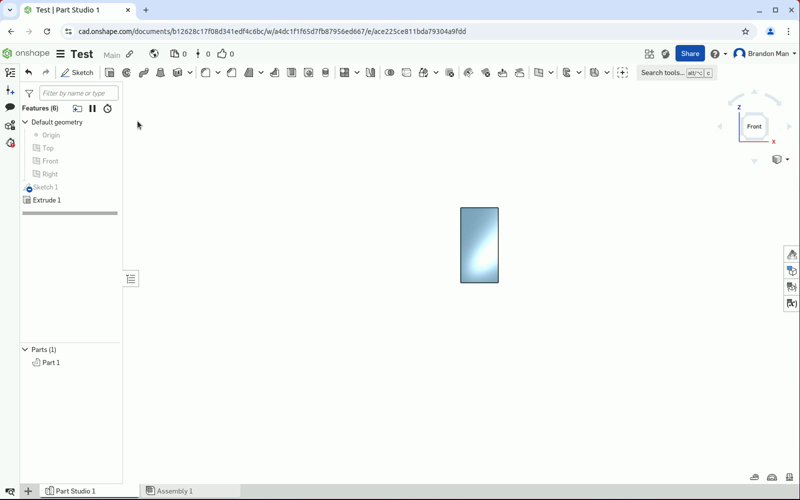
key(shift+h)
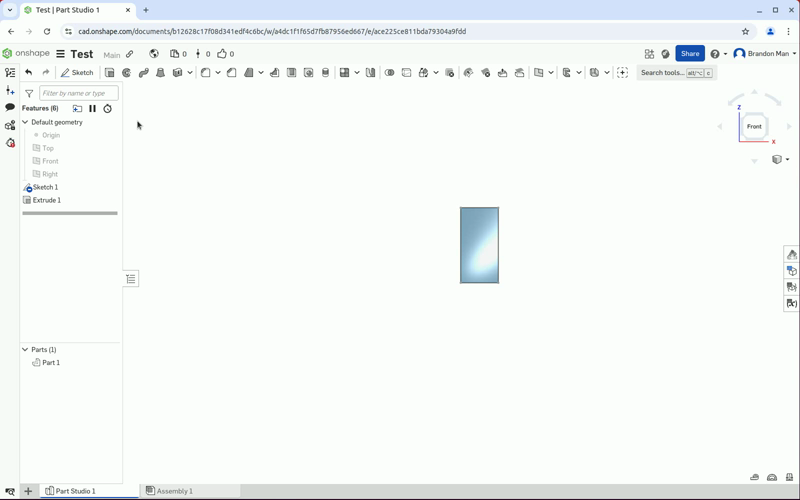
key(shift+h)
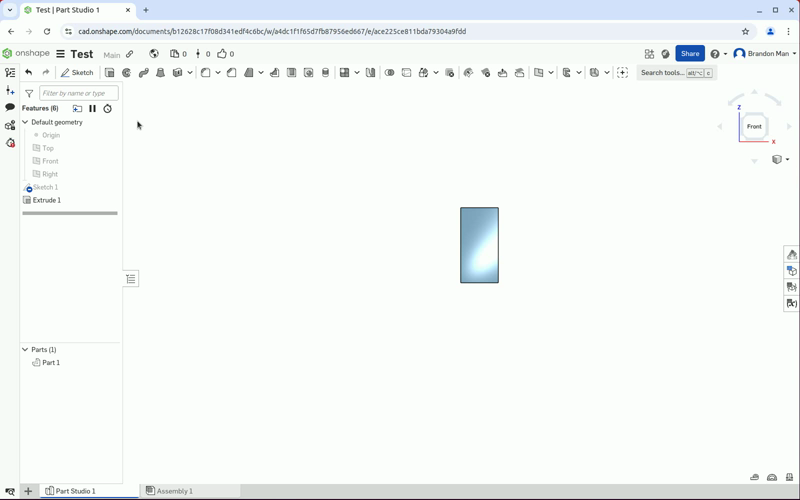
mouse_move(73, 189)
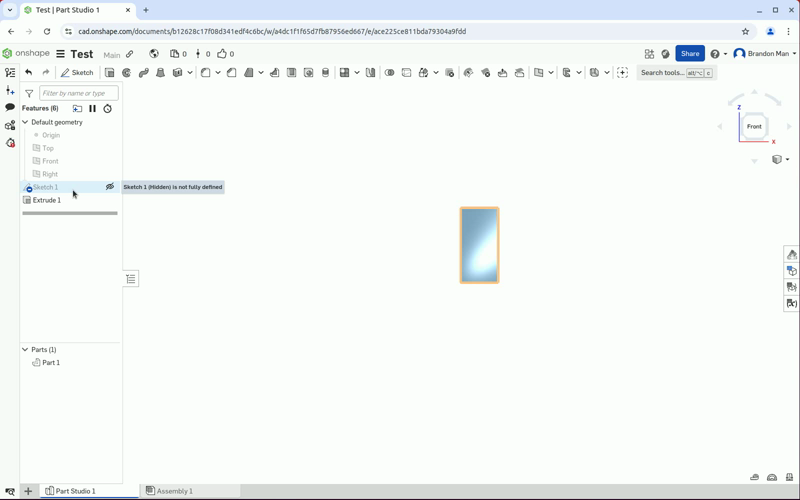
click(73, 189)
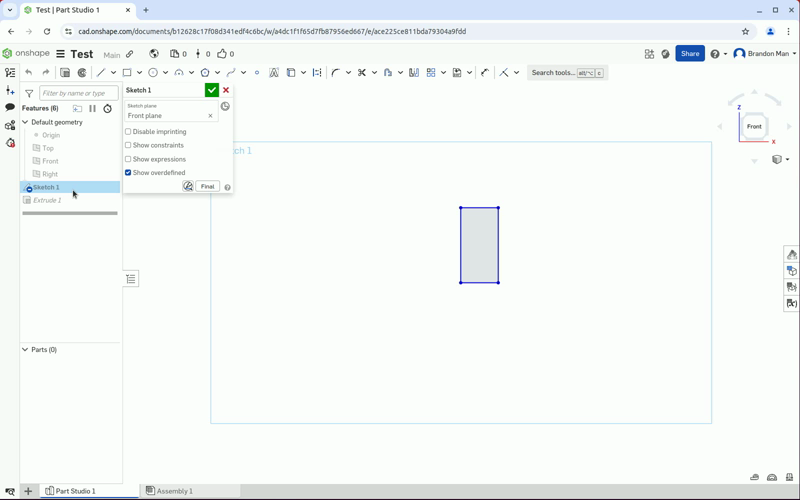
mouse_move(229, 92)
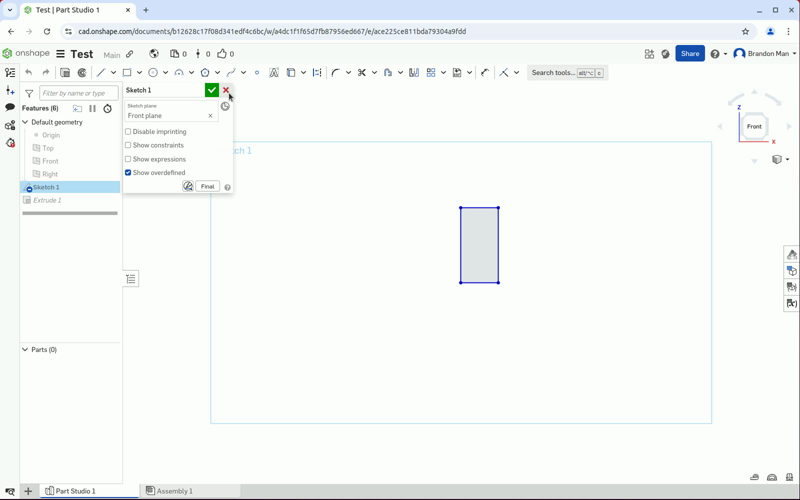
click(229, 92)
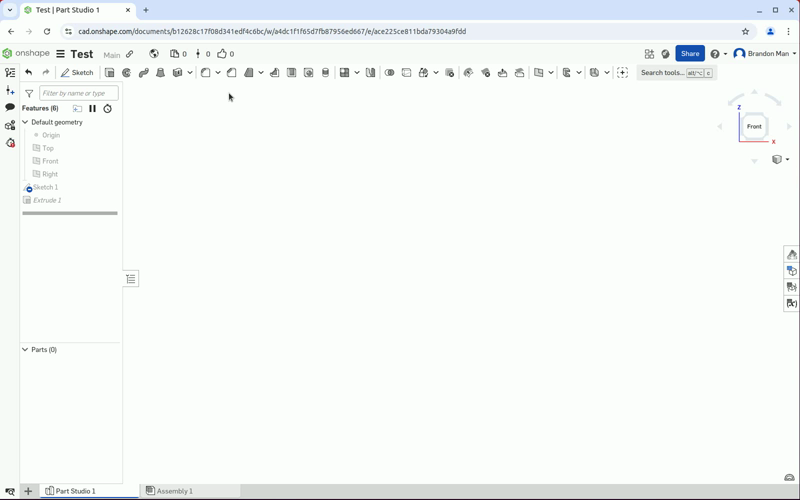
mouse_move(73, 352)
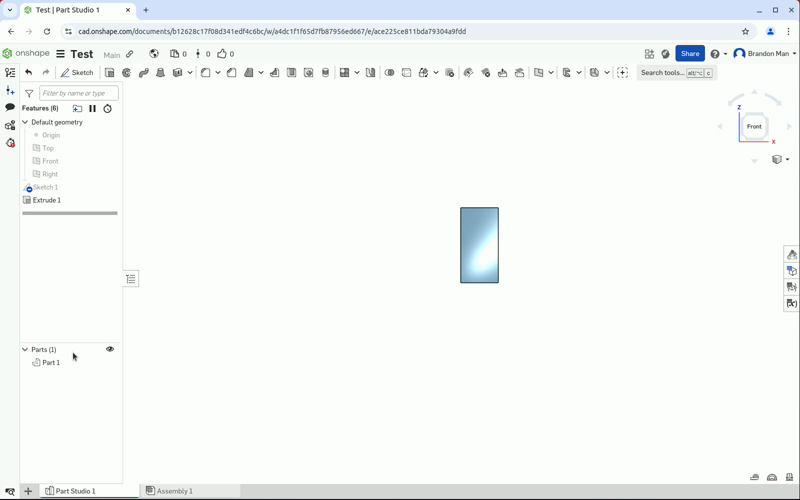
key(y)
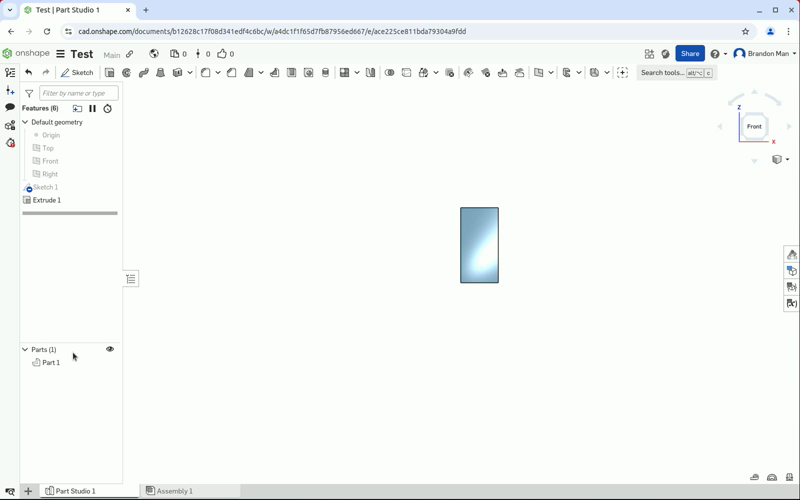
key(shift+p)
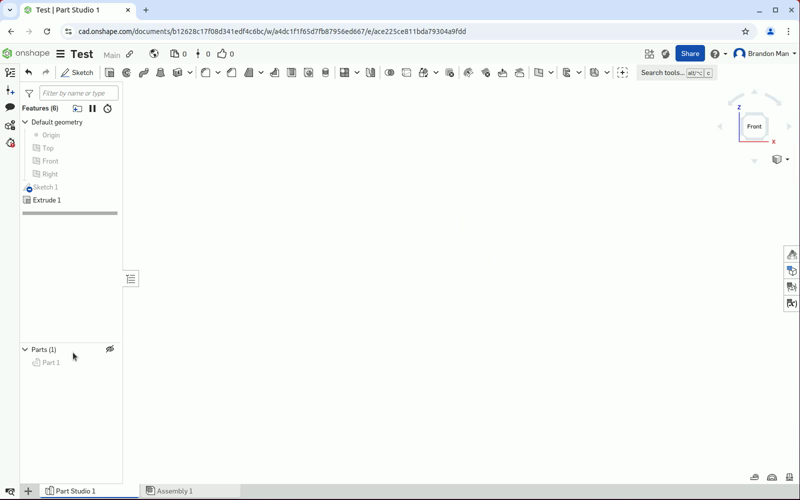
key(space)
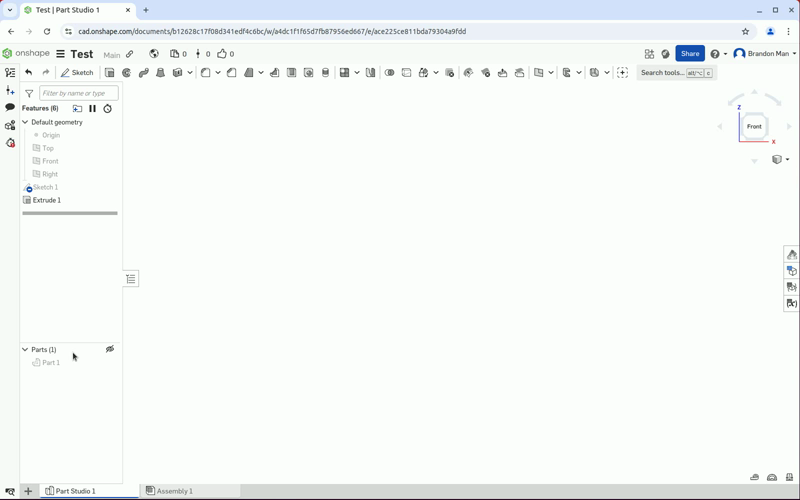
key_down(shift)
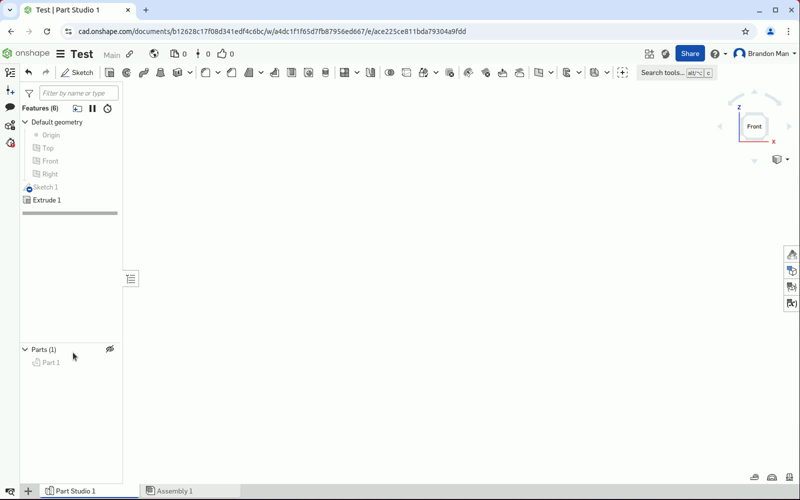
key(left)
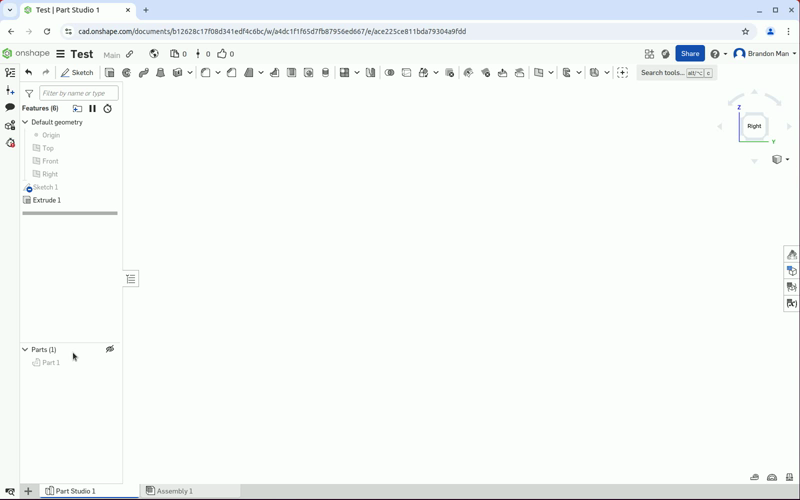
key_up(shift)
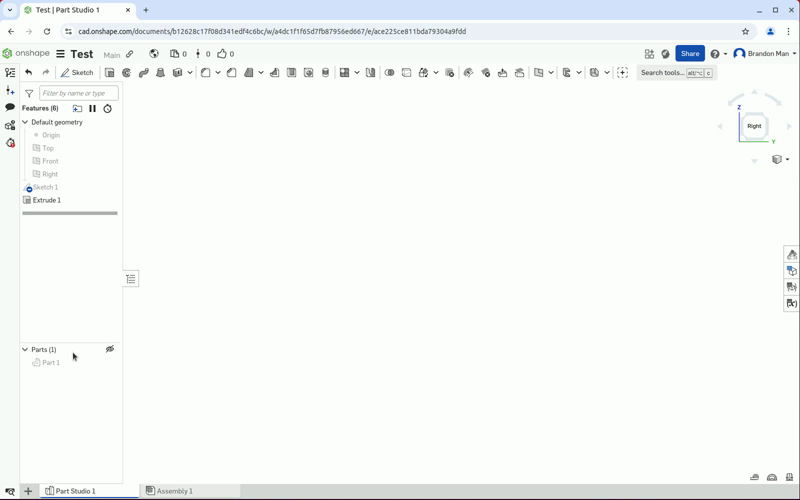
mouse_move(73, 352)
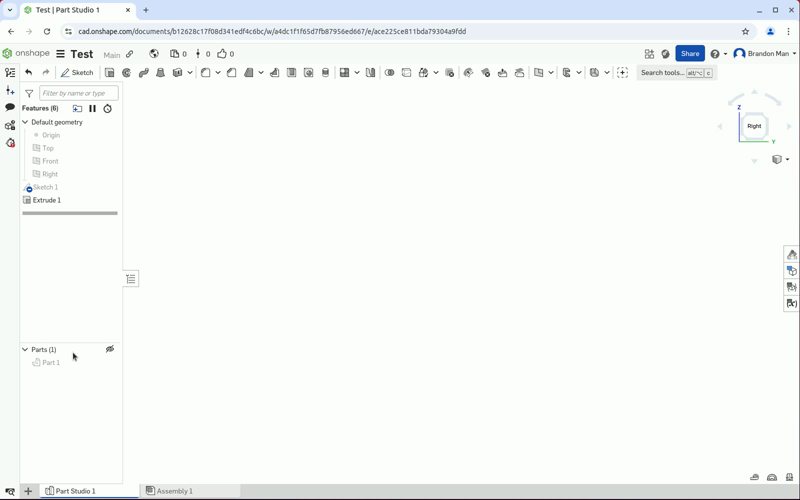
key(shift+y)
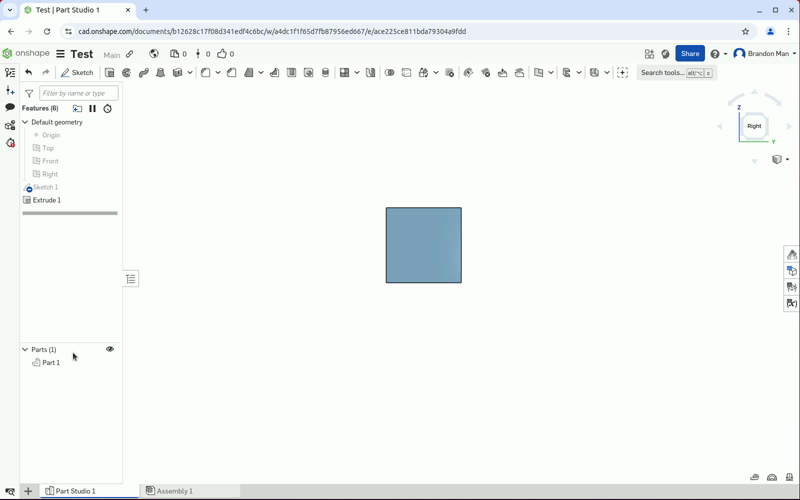
mouse_move(541, 75)
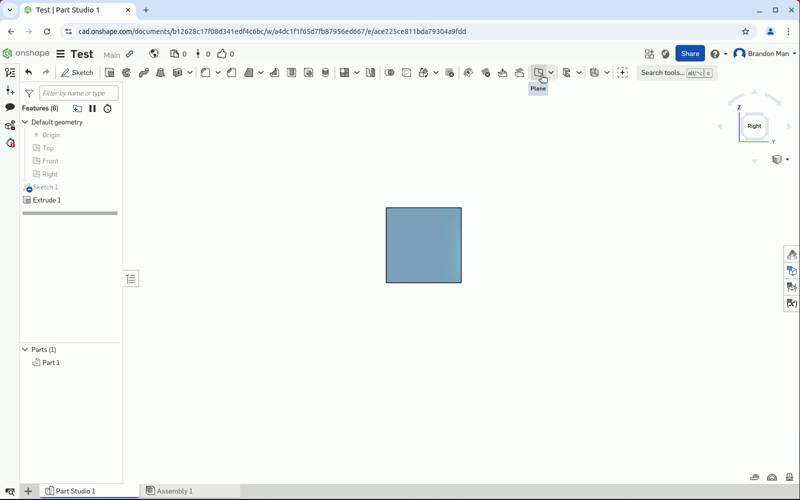
click(541, 75)
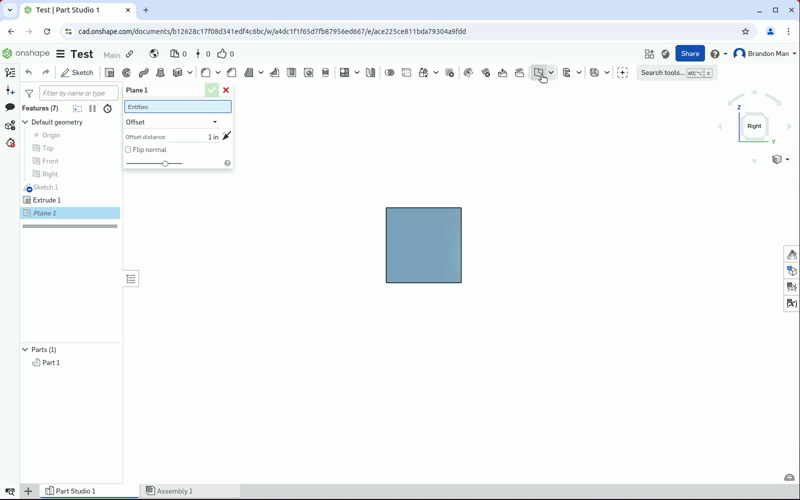
mouse_move(73, 176)
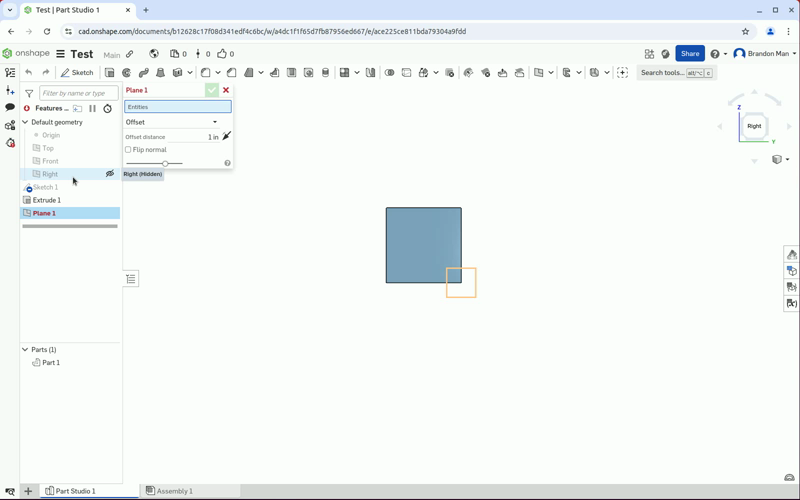
click(73, 176)
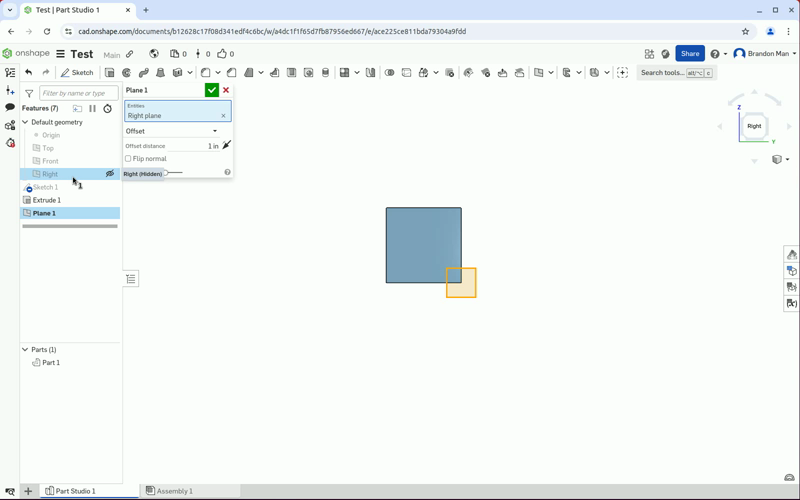
key(tab, 2)
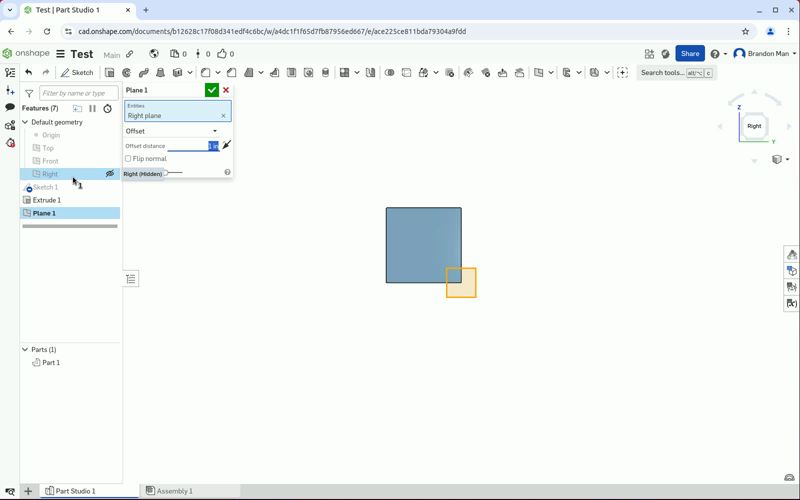
text(7.703)
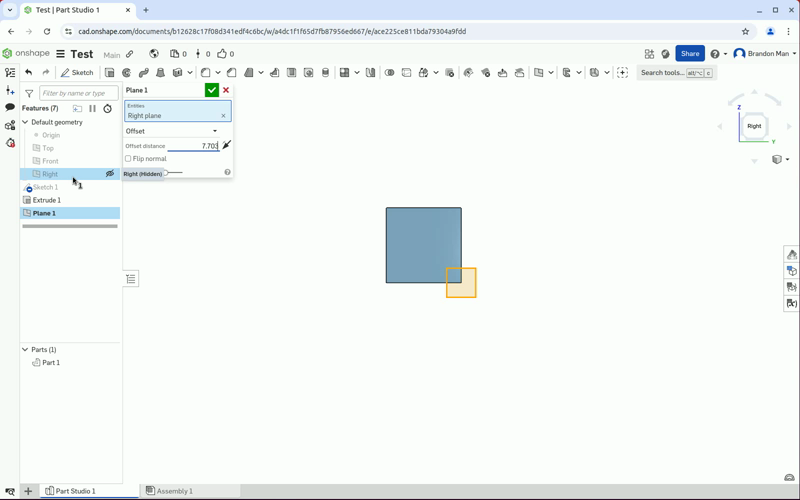
key(enter, 2)
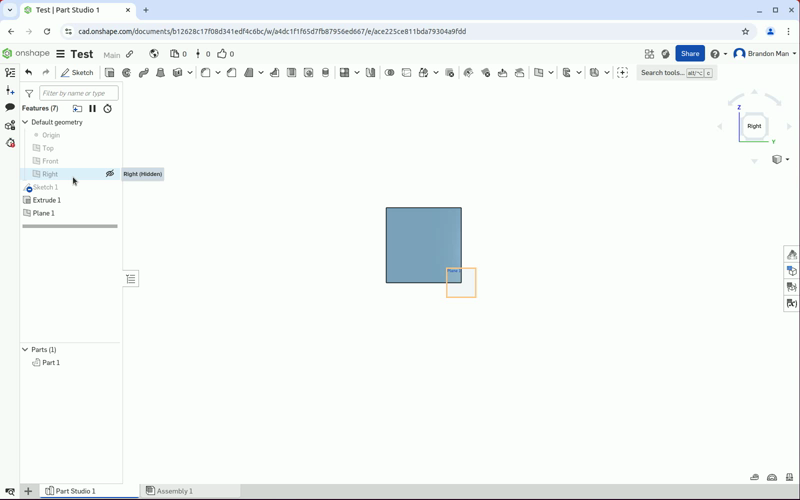
key(shift+s)
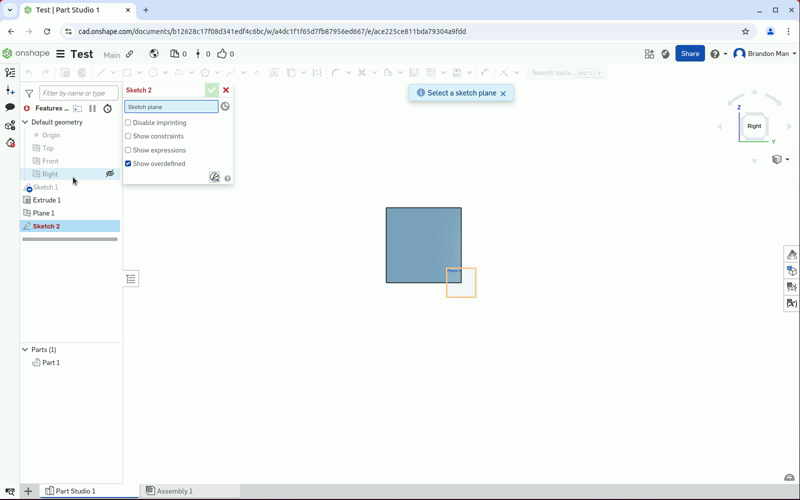
mouse_move(73, 215)
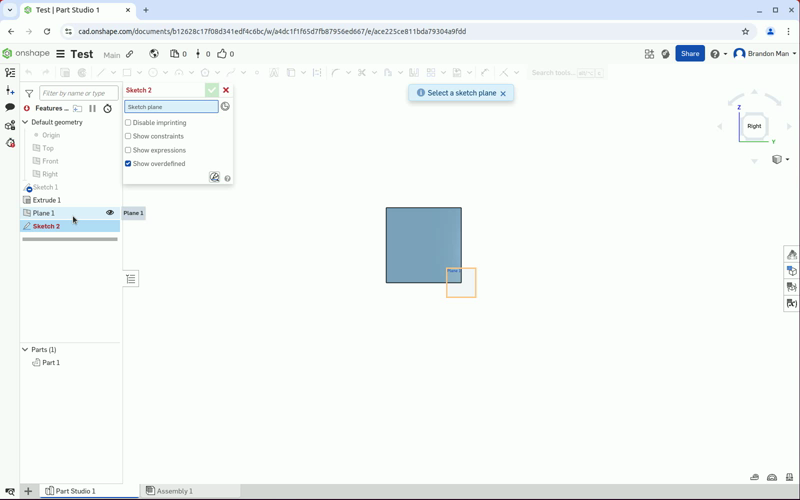
click(73, 215)
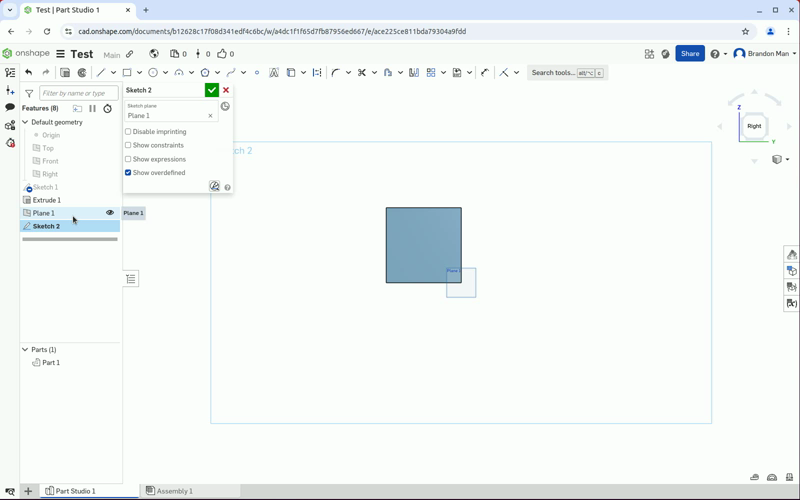
mouse_move(73, 352)
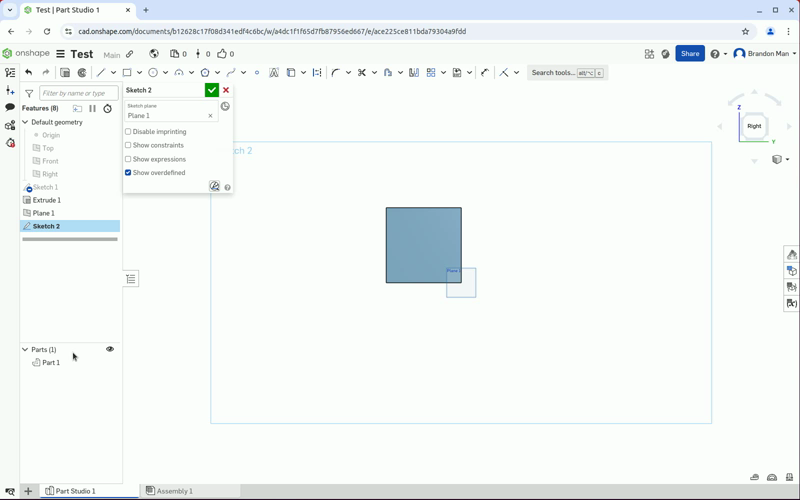
key(y)
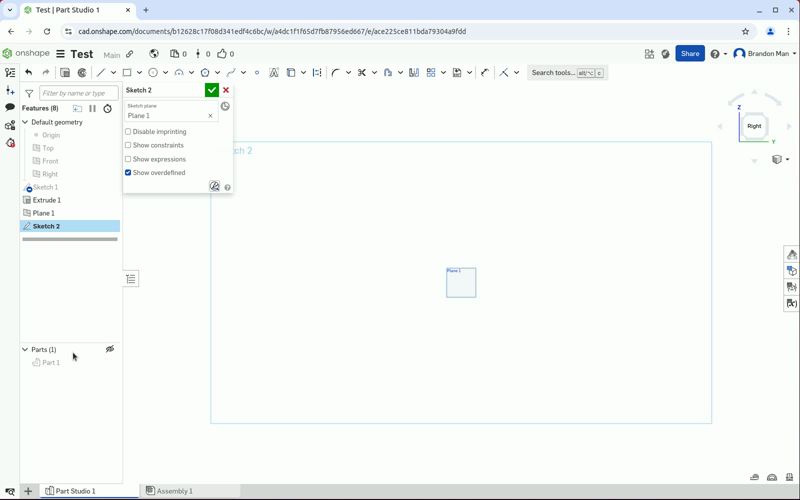
key(l)
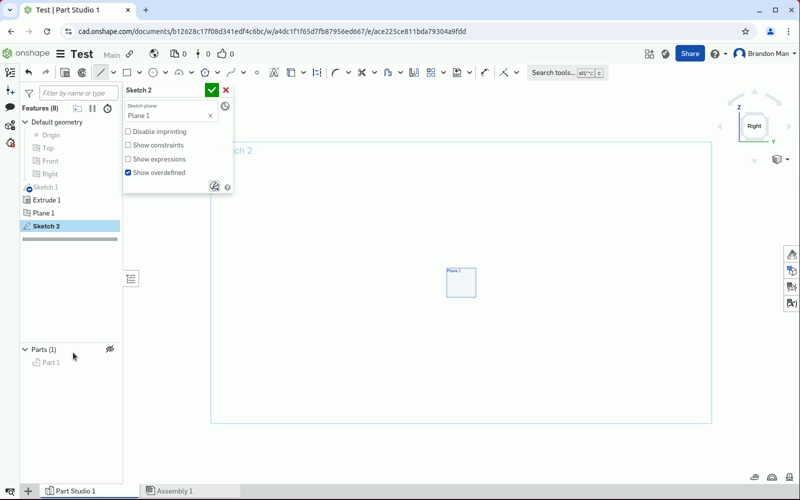
key_down(shift)
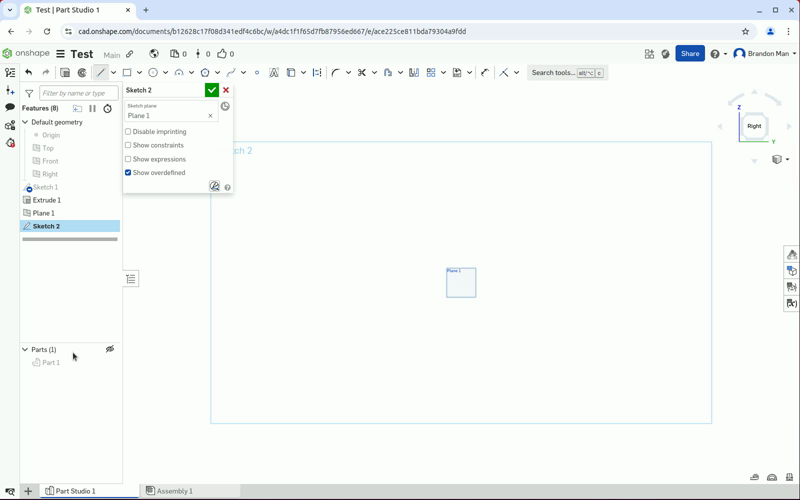
mouse_move(385, 282)
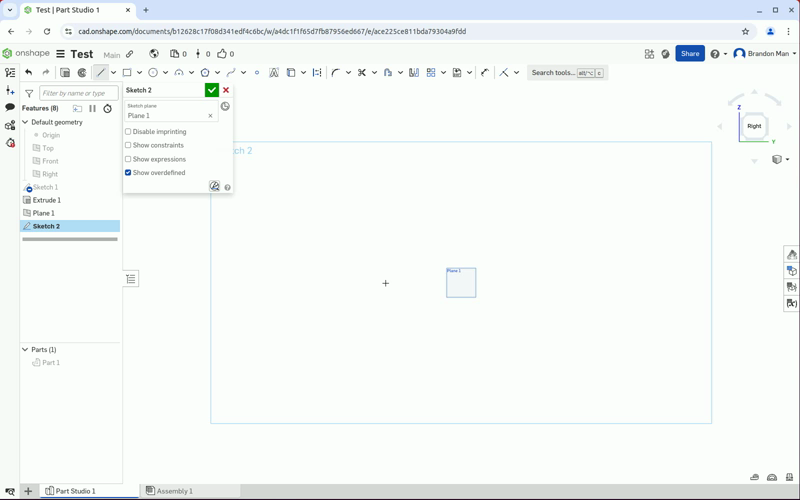
click(385, 282)
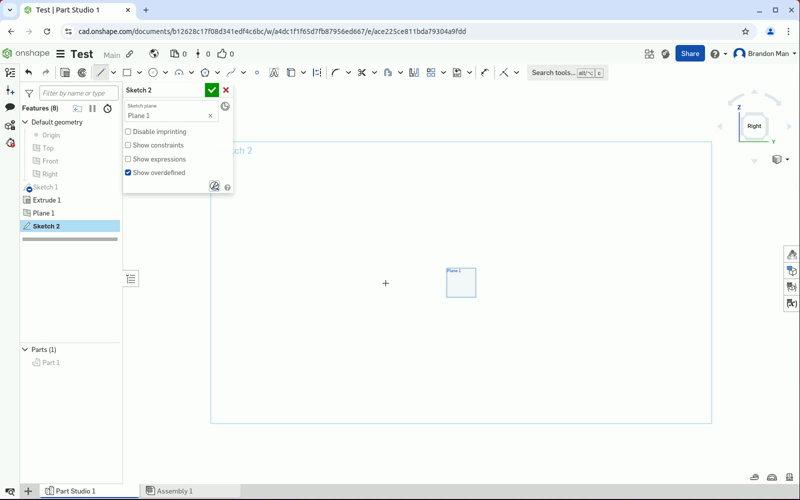
key_up(shift)
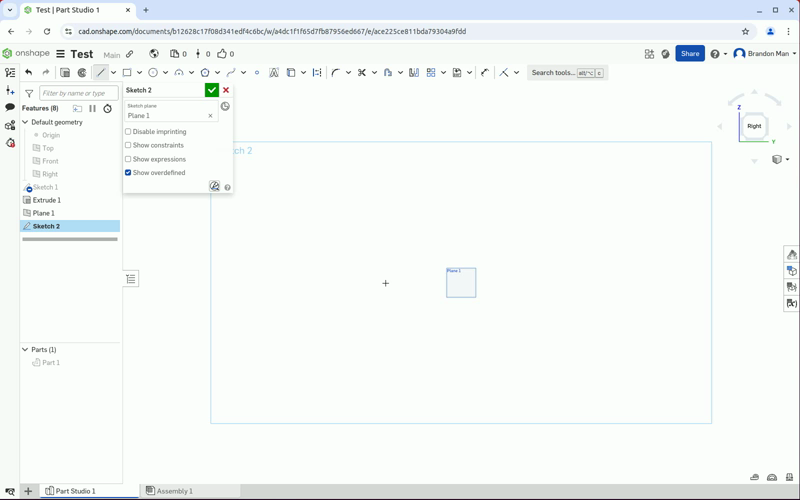
key_down(shift)
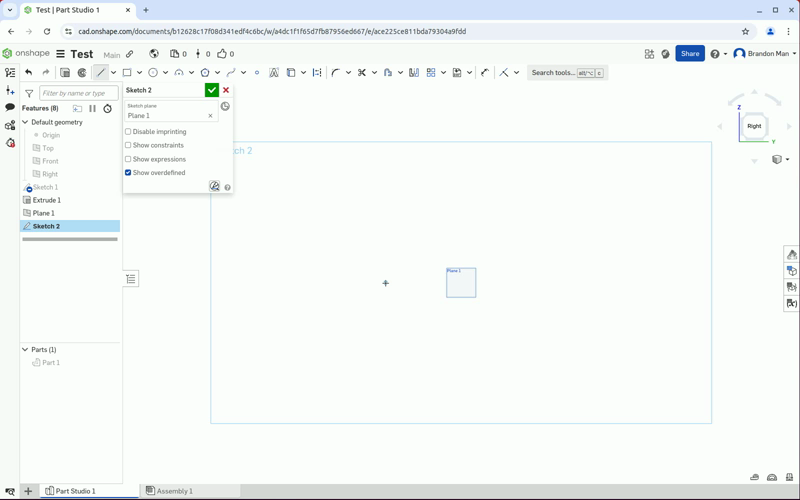
mouse_move(415, 282)
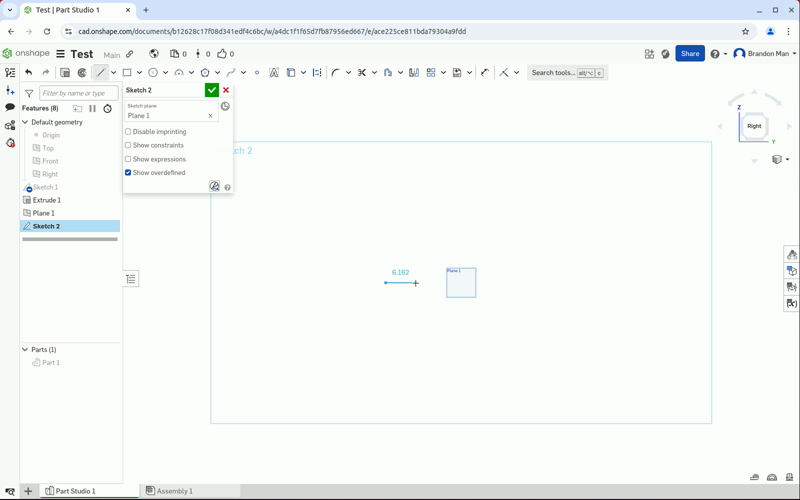
mouse_move(424, 282)
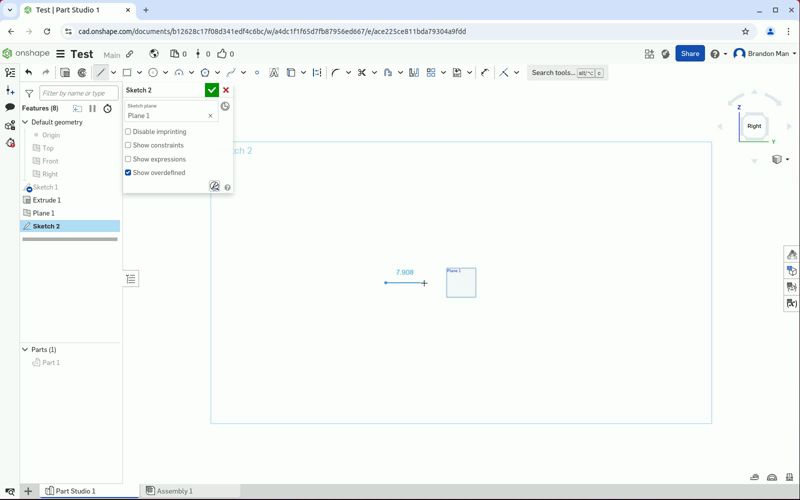
click(424, 282)
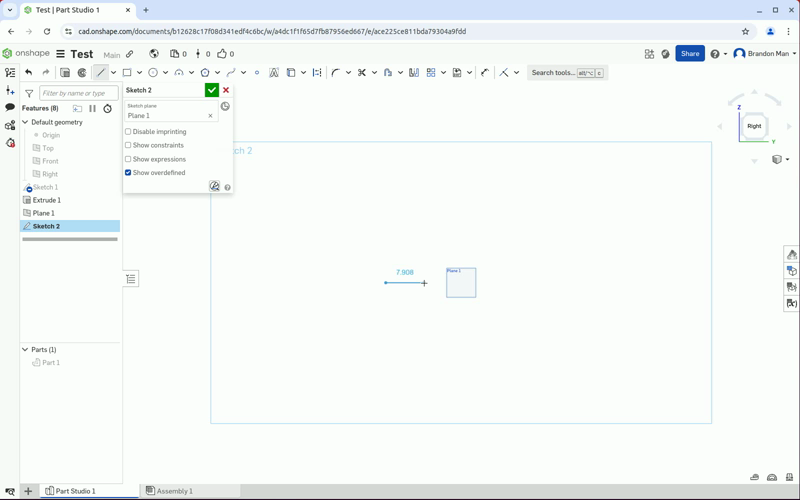
key_up(shift)
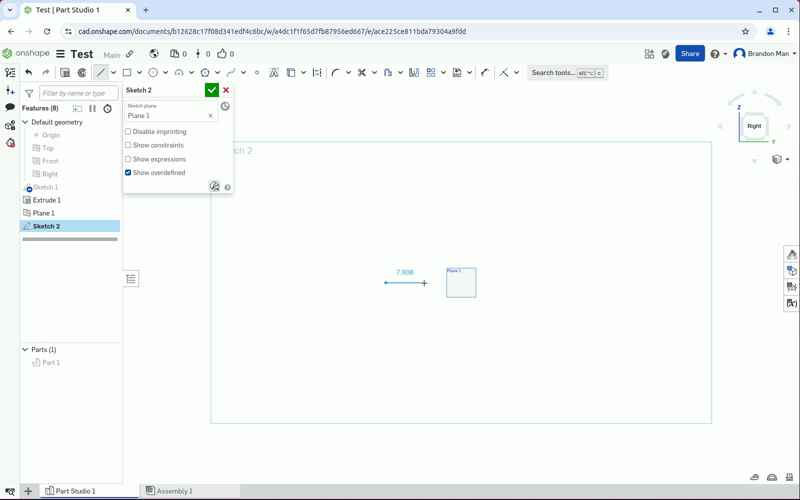
key_down(shift)
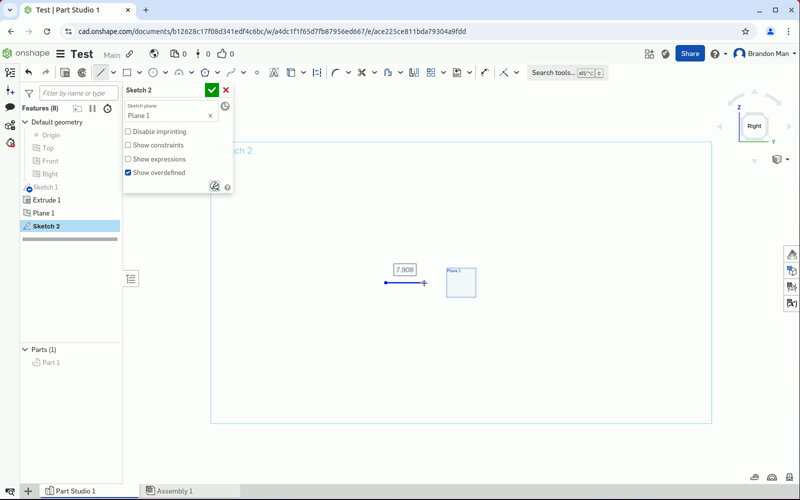
mouse_move(454, 282)
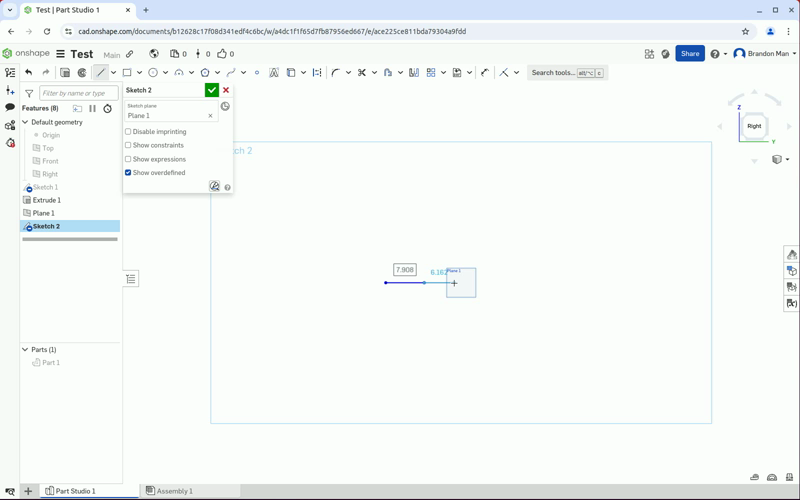
mouse_move(424, 244)
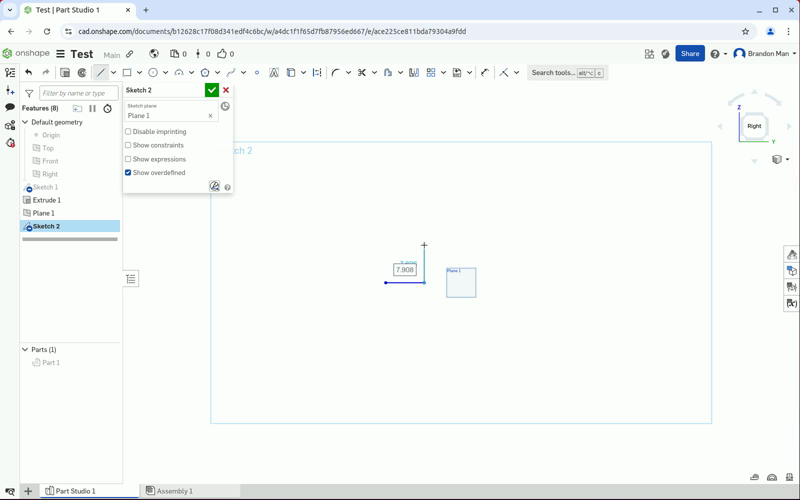
click(424, 244)
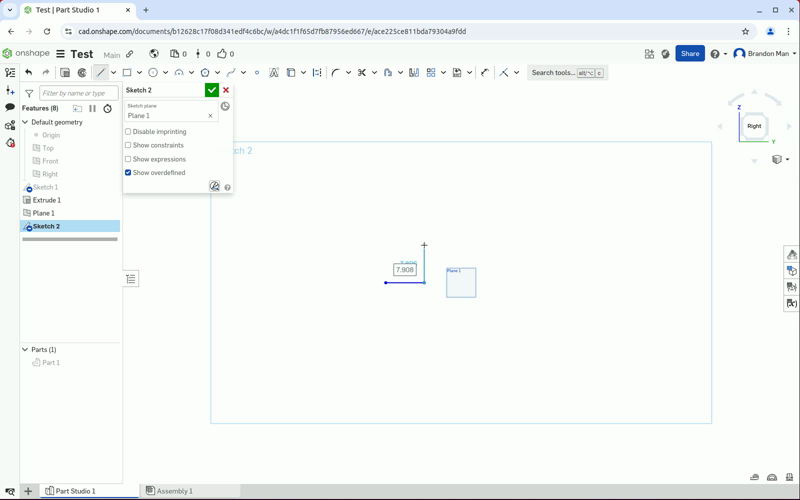
key_up(shift)
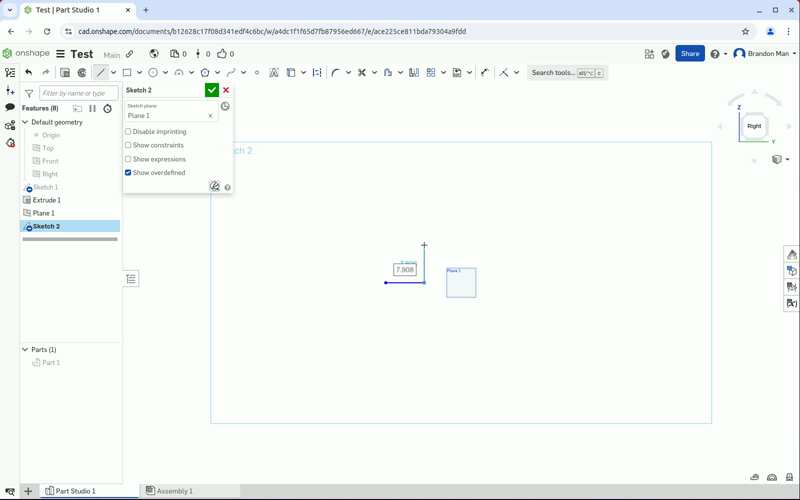
key_down(shift)
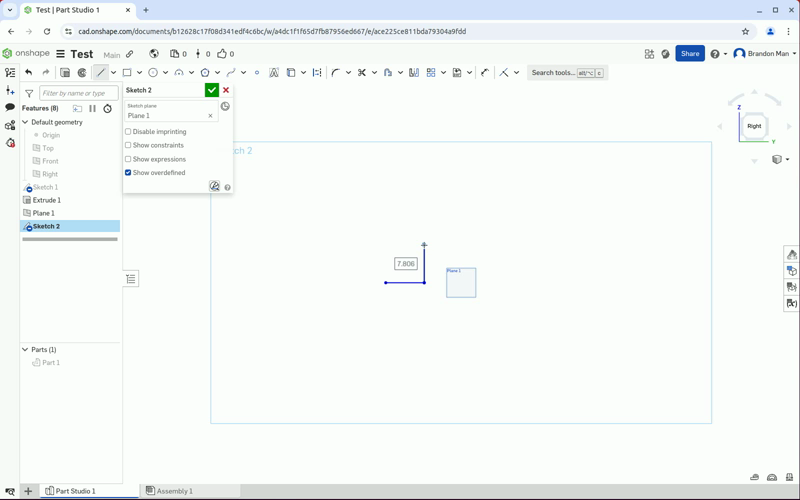
mouse_move(454, 244)
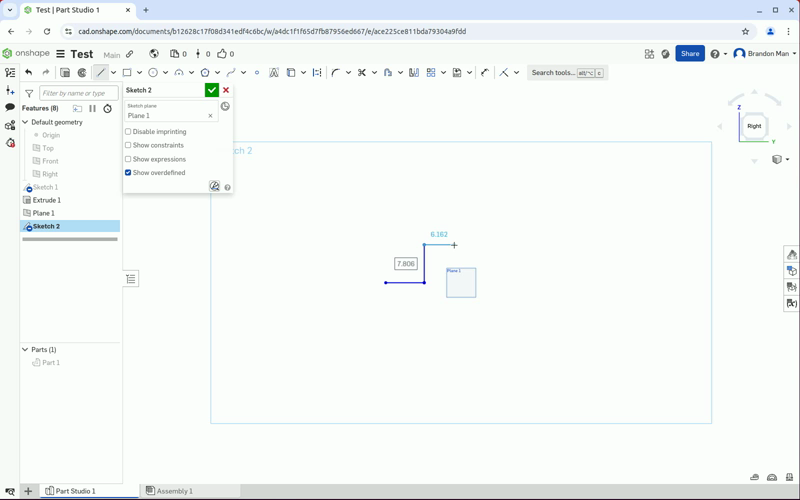
mouse_move(385, 244)
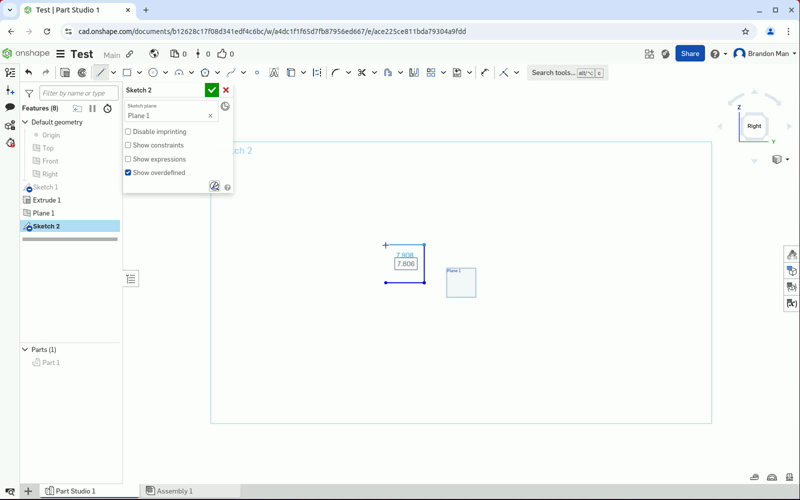
click(385, 244)
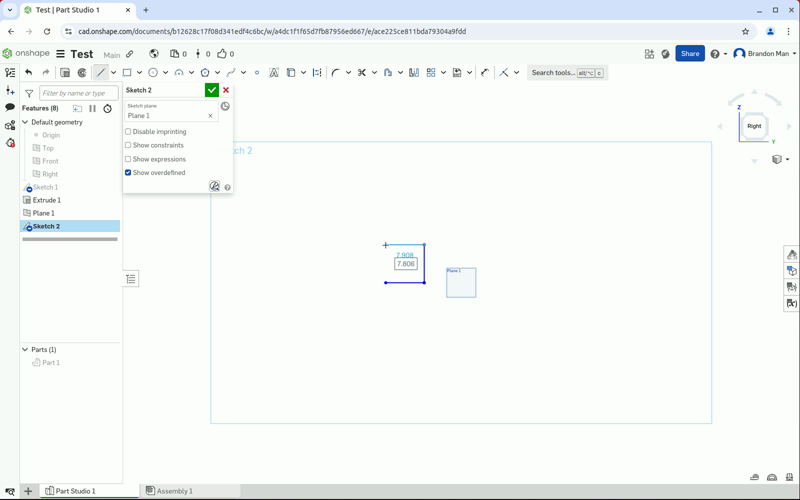
key_up(shift)
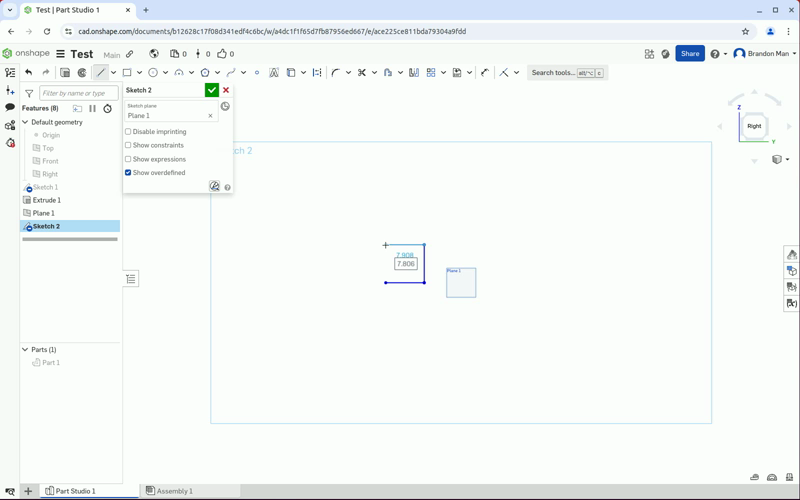
mouse_move(415, 244)
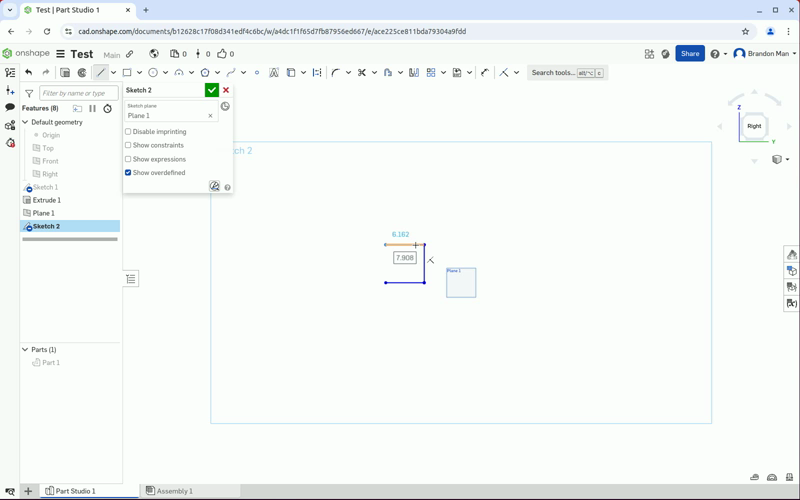
key_down(shift)
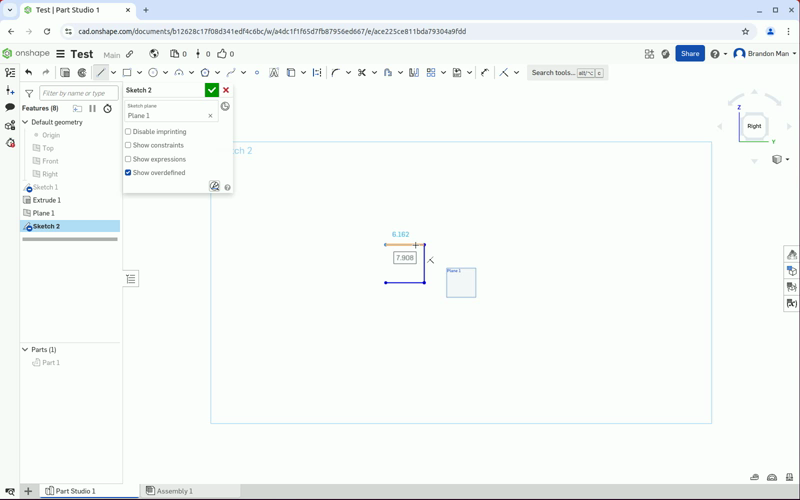
mouse_move(385, 282)
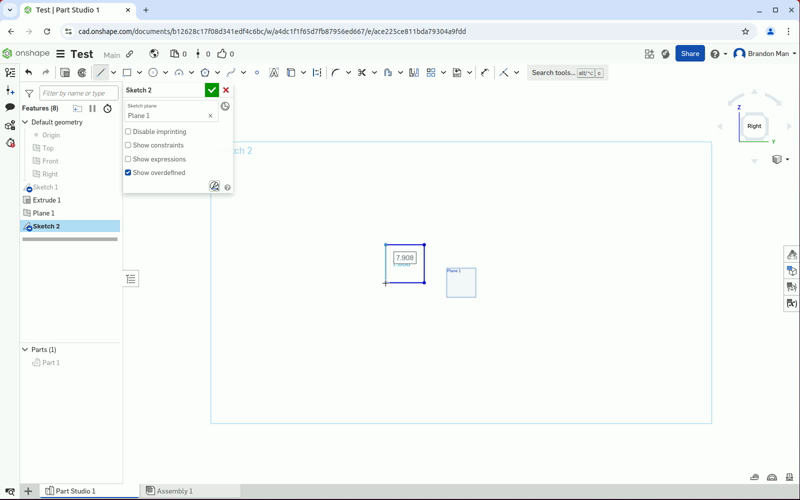
key_up(shift)
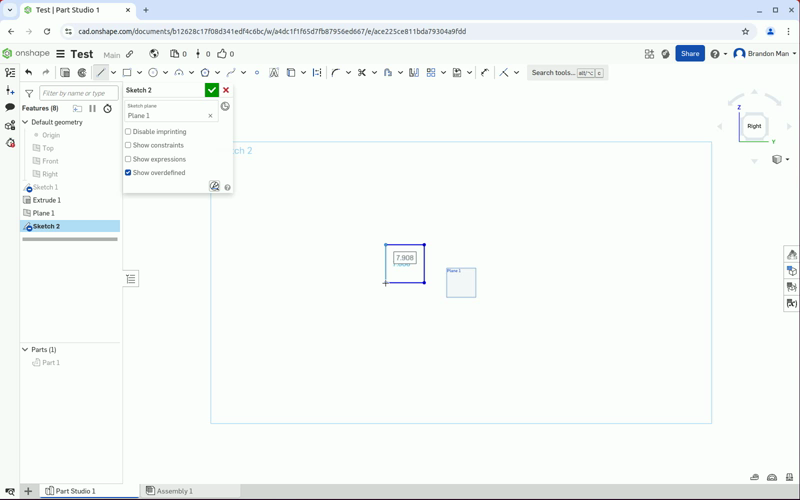
click(385, 282)
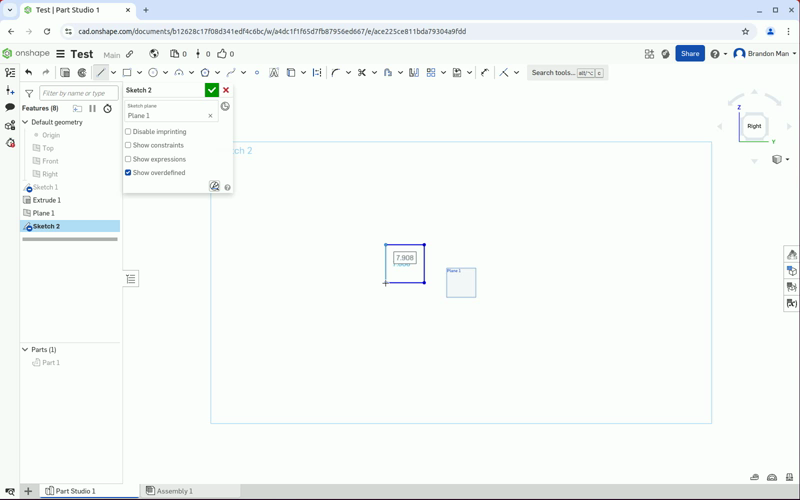
key(esc)
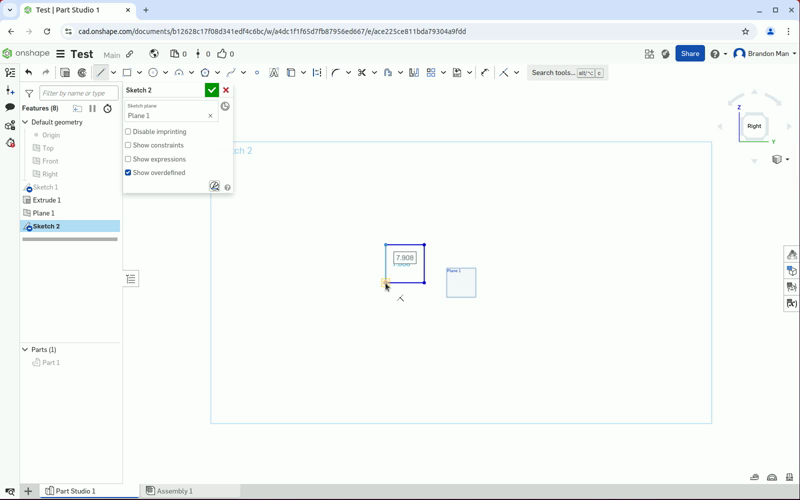
mouse_move(413, 280)
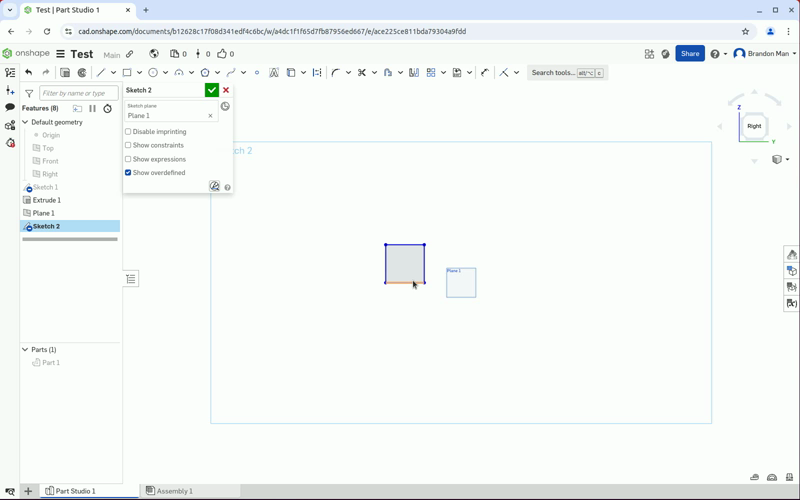
scroll(6)
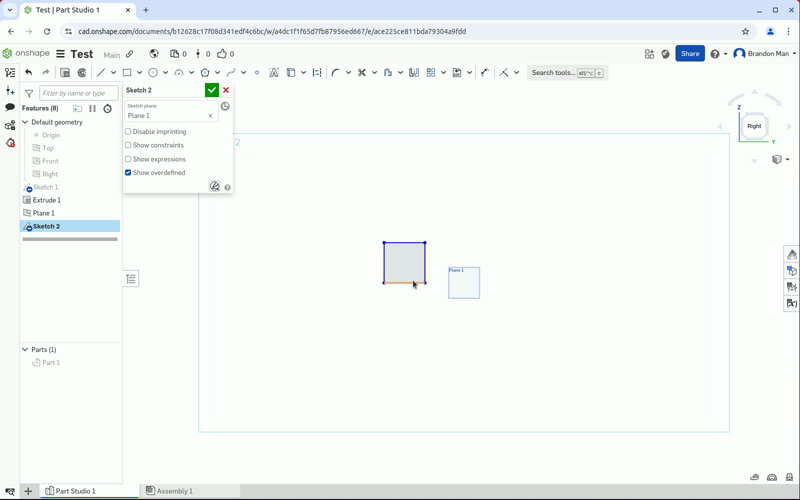
scroll(6)
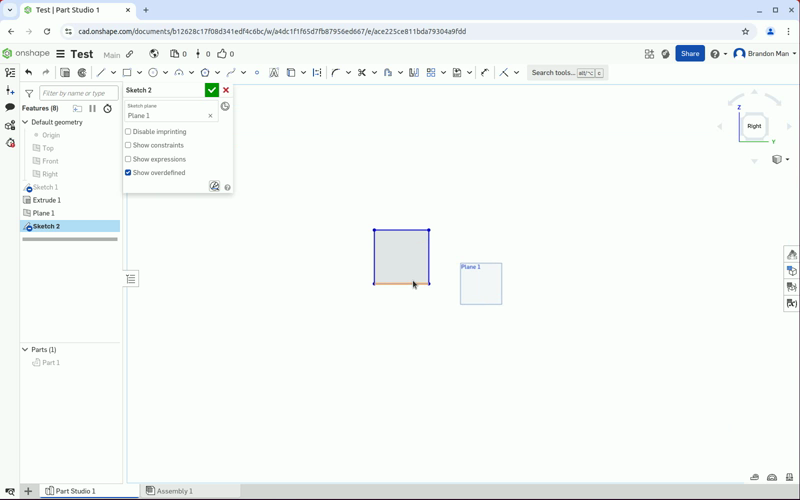
scroll(6)
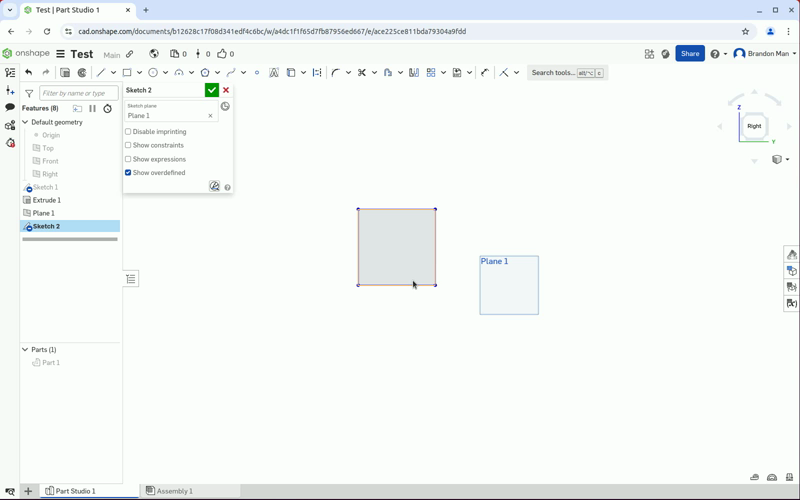
scroll(6)
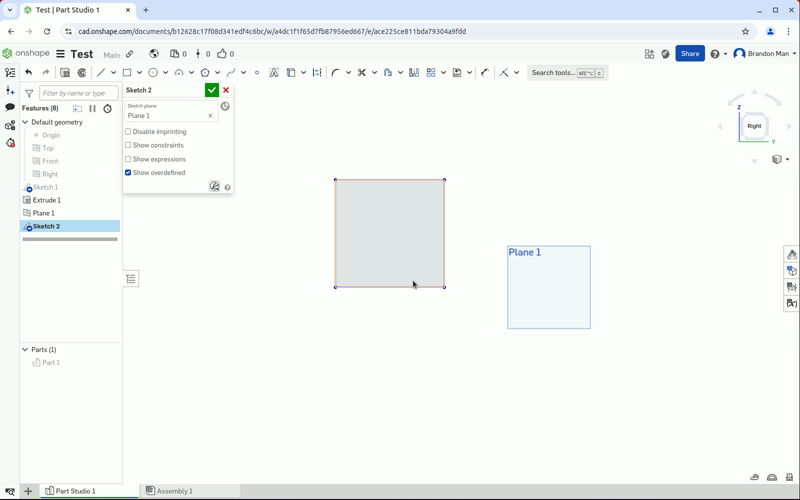
scroll(6)
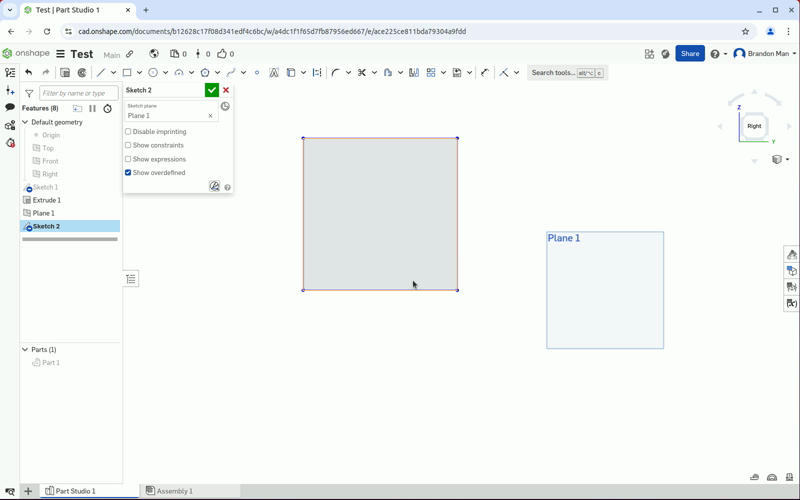
scroll(6)
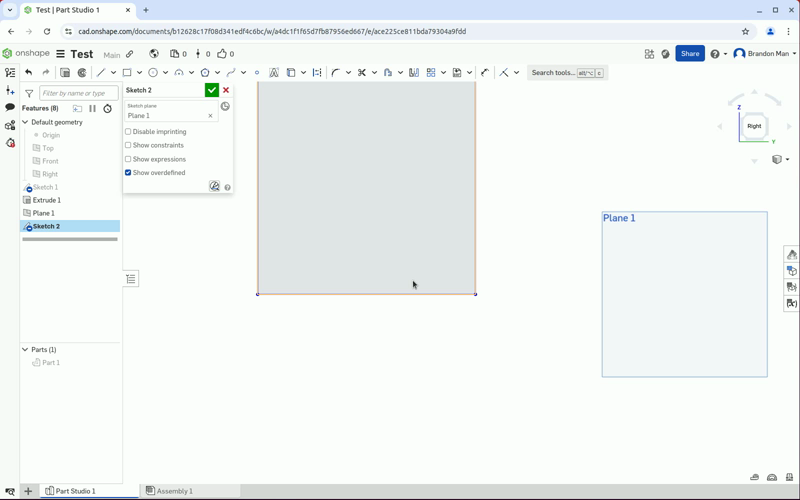
scroll(6)
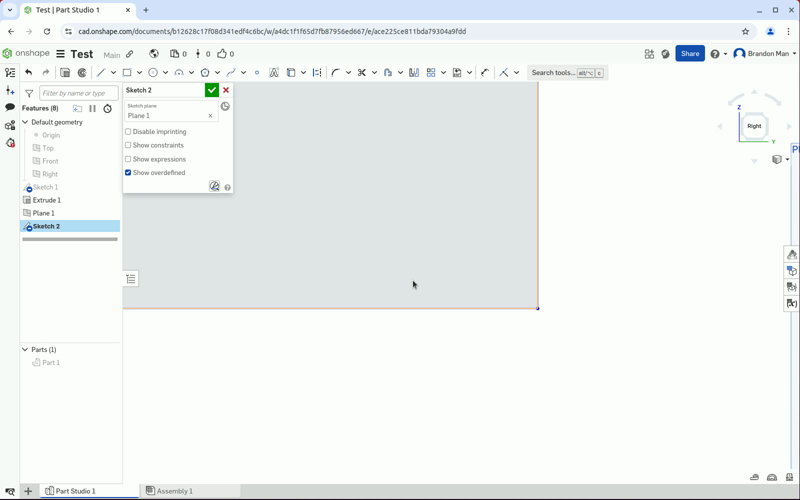
click(413, 280)
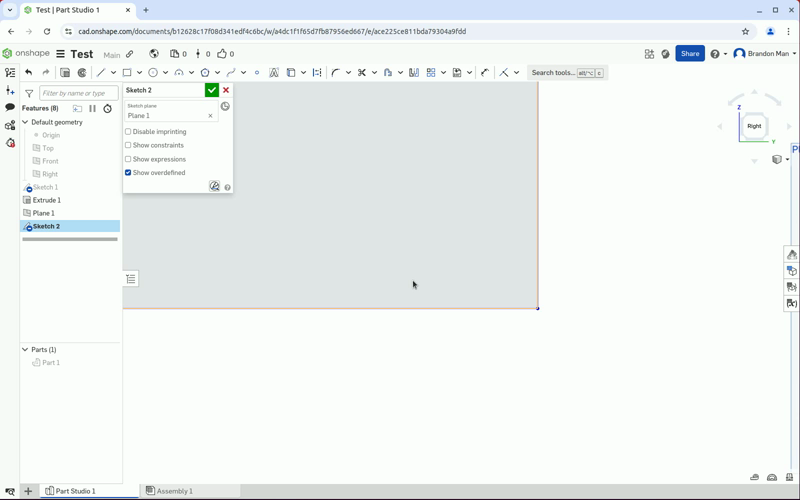
scroll(-6)
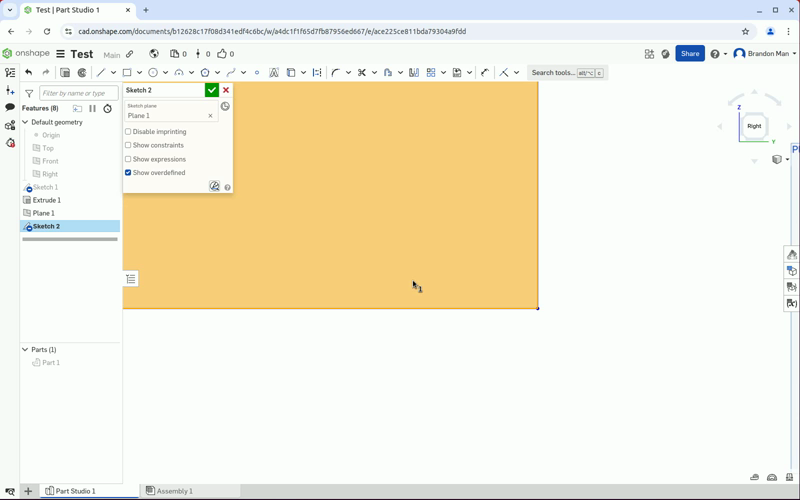
scroll(-6)
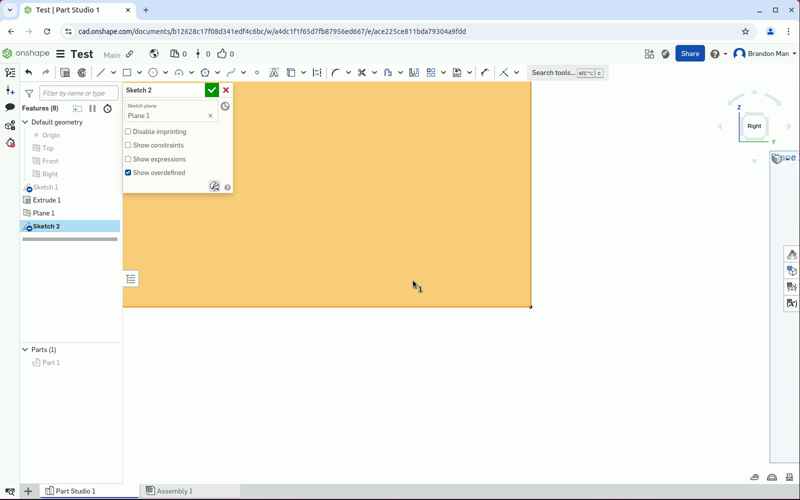
scroll(-6)
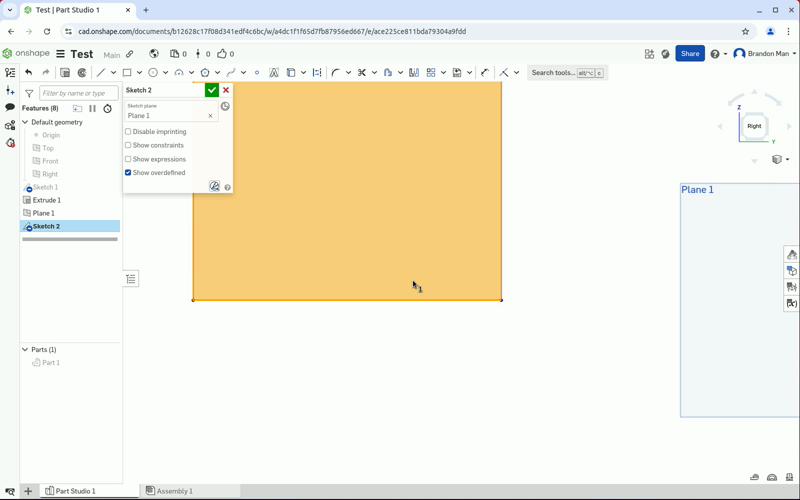
scroll(-6)
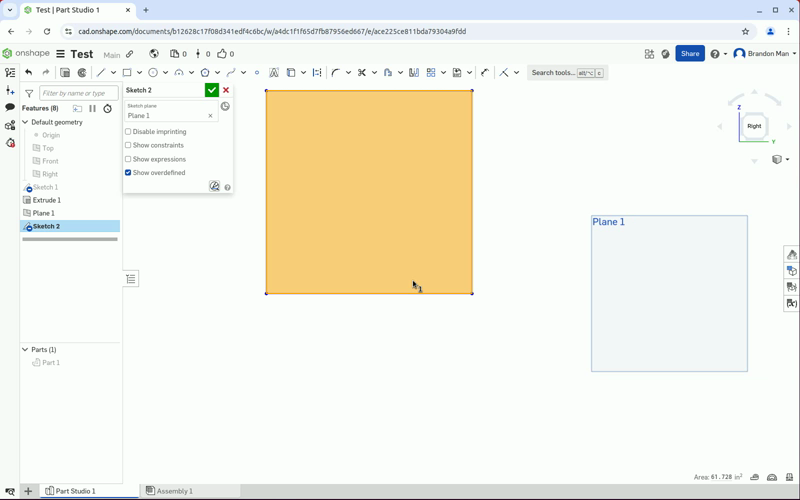
scroll(-6)
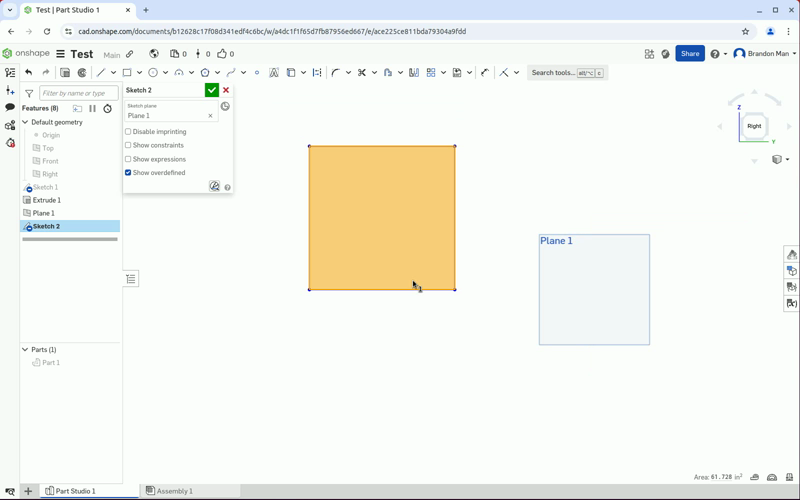
scroll(-6)
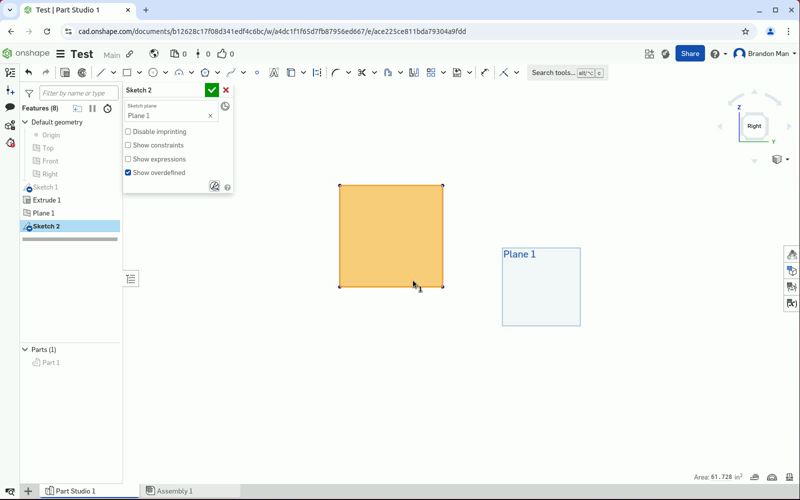
scroll(-6)
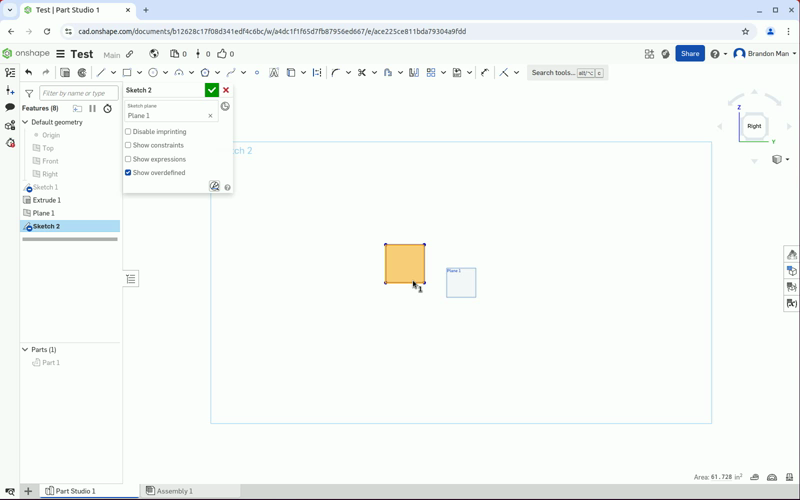
mouse_move(73, 352)
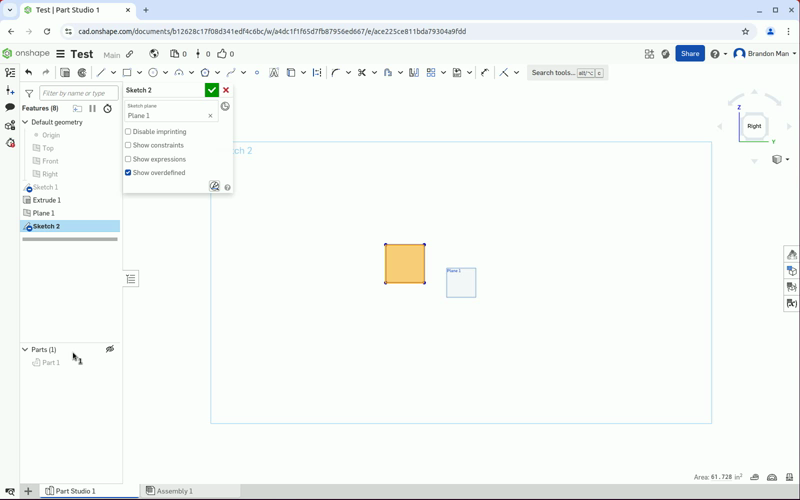
key(shift+y)
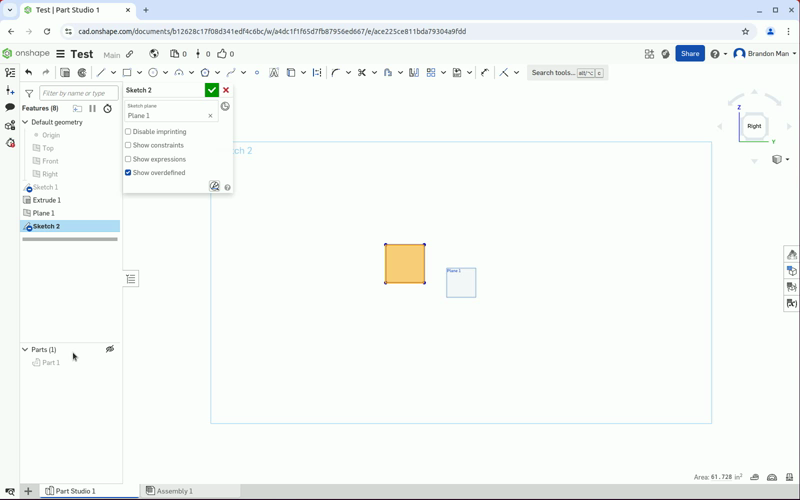
key(shift+e)
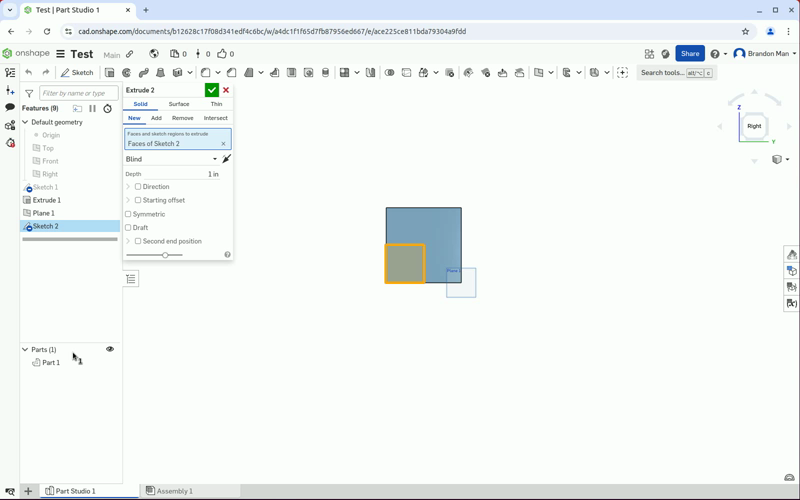
mouse_move(143, 106)
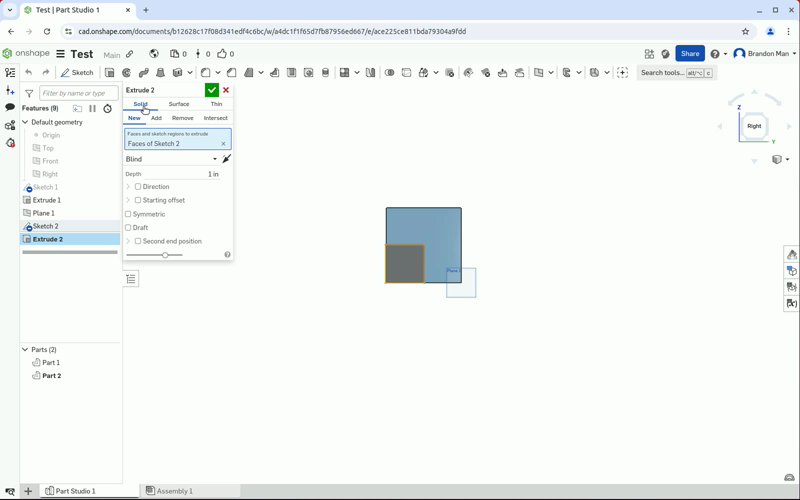
click(143, 106)
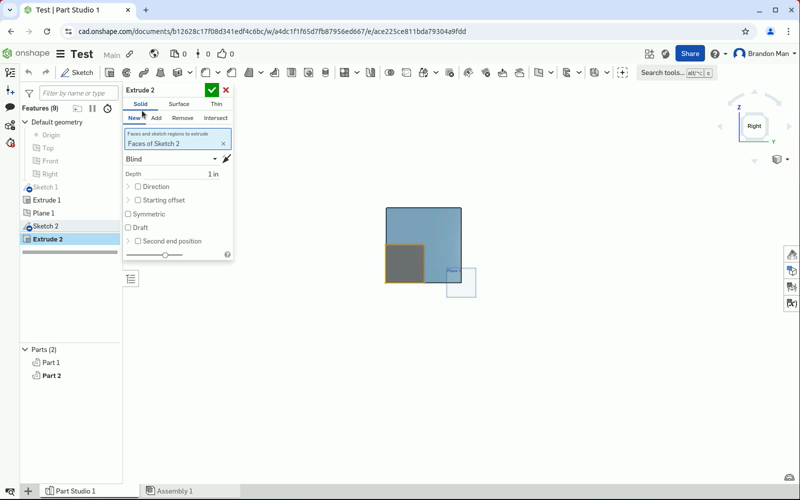
mouse_move(137, 120)
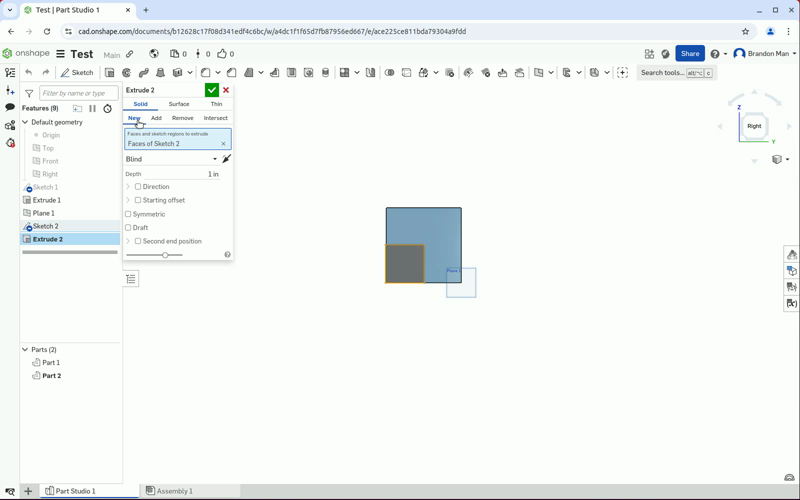
click(137, 120)
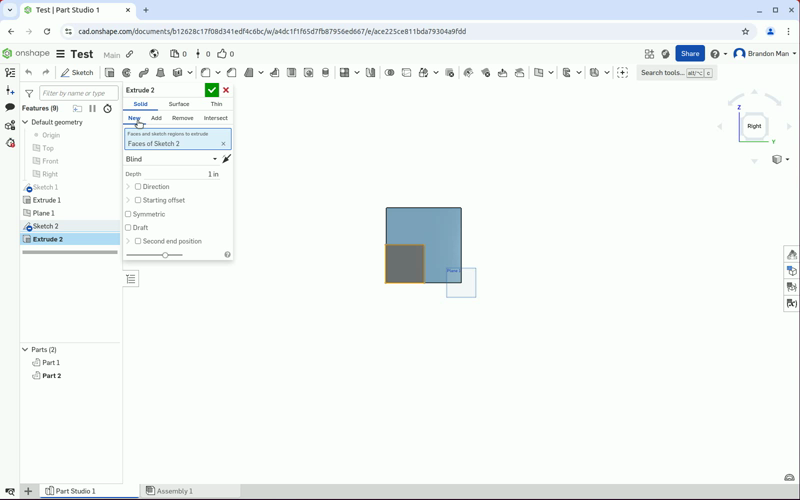
key(tab, 4)
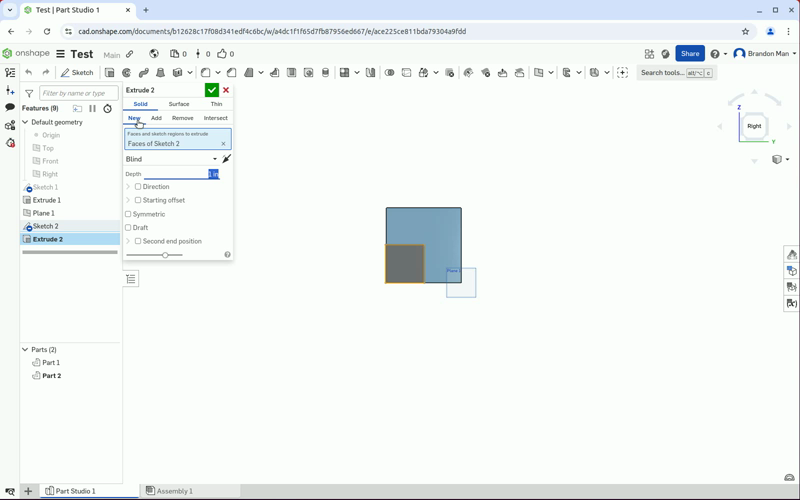
text(15.405)
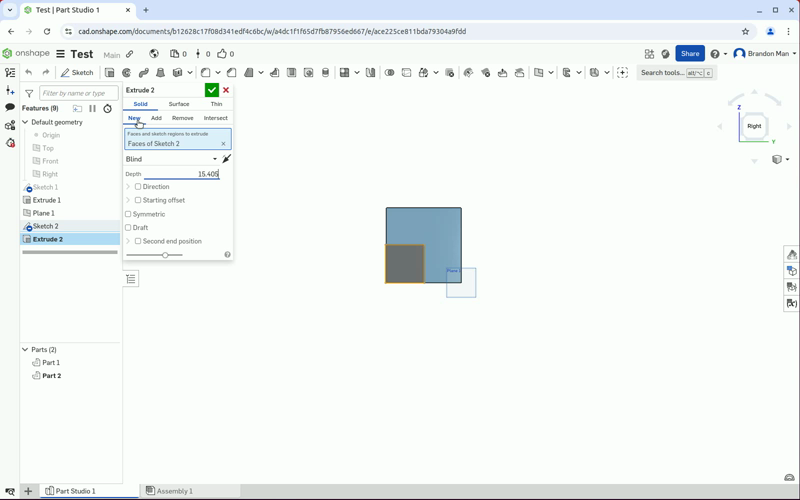
key(enter)
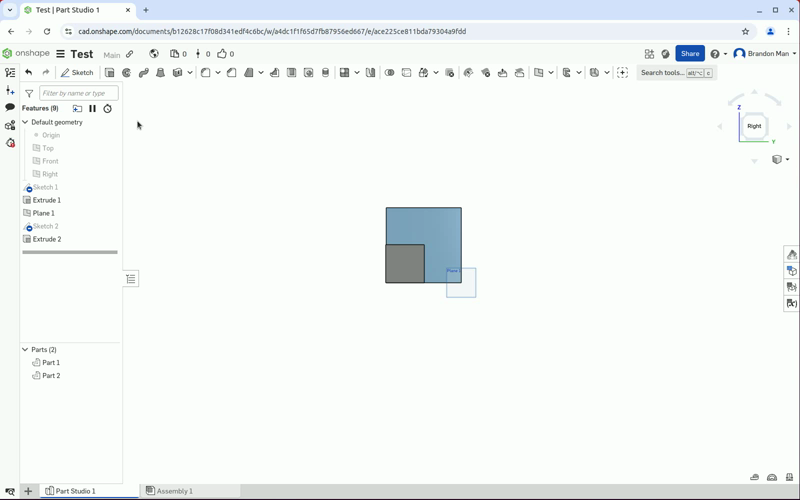
key(shift+h)
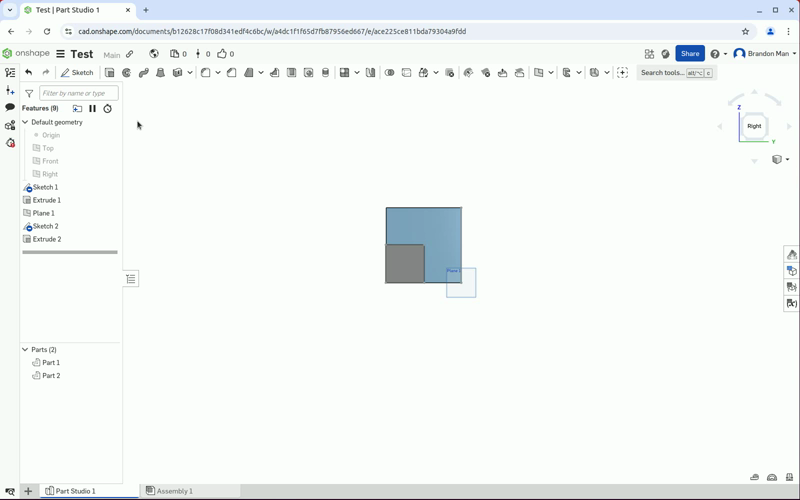
key(shift+h)
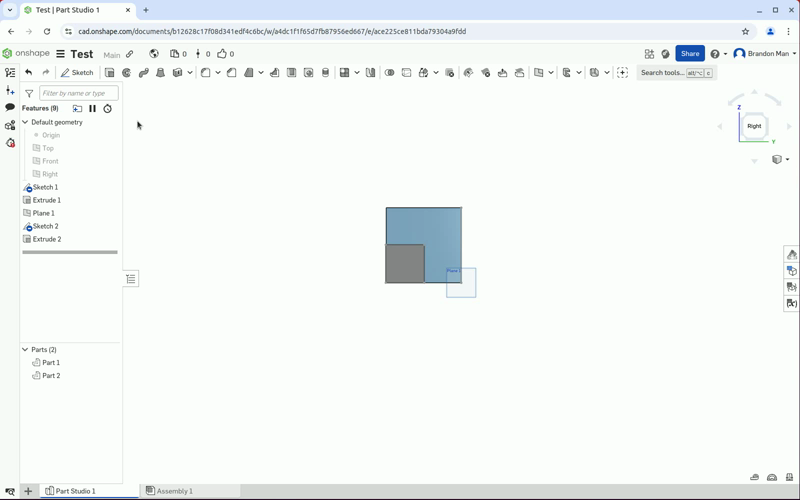
key(shift+7)
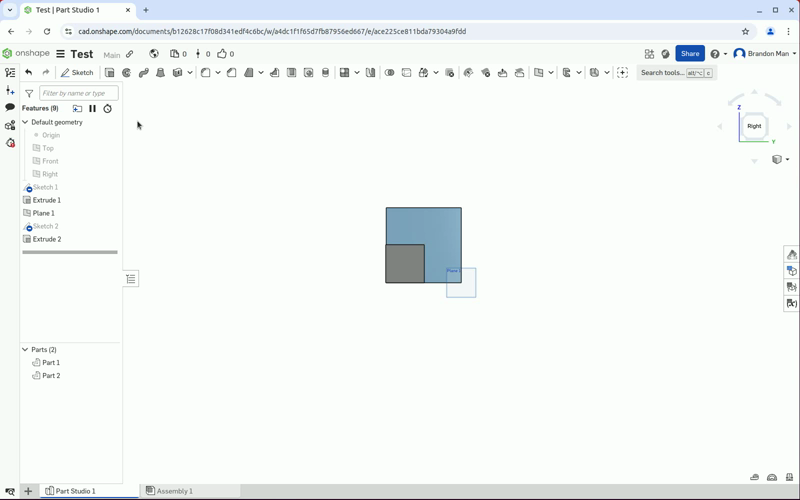
key(right, 2)
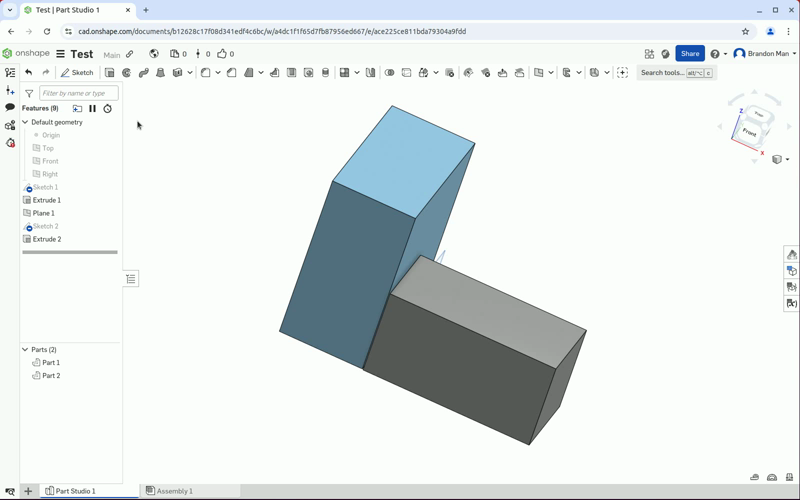
key(down, 2)
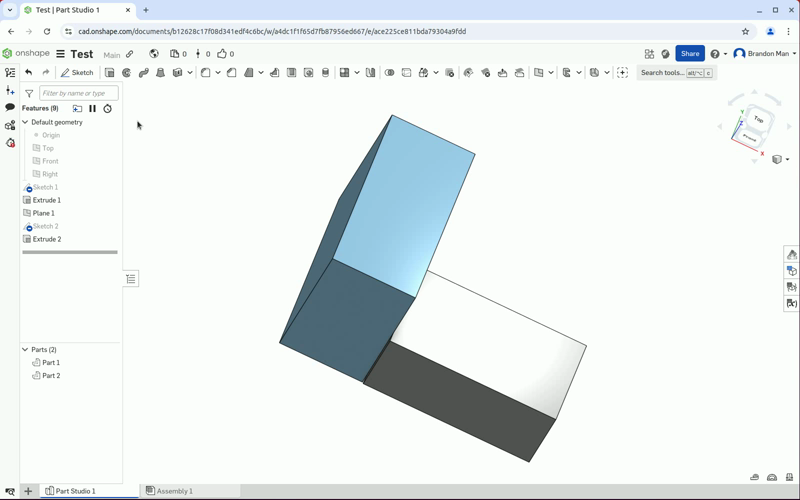
key(up, 2)
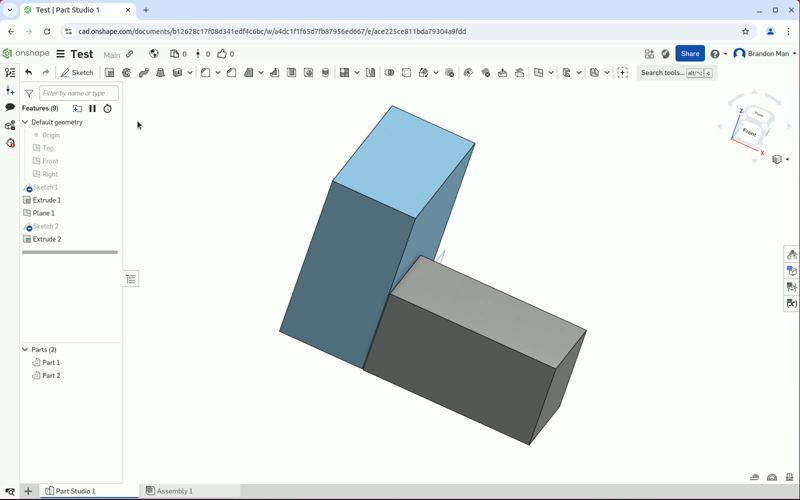
key(left, 2)
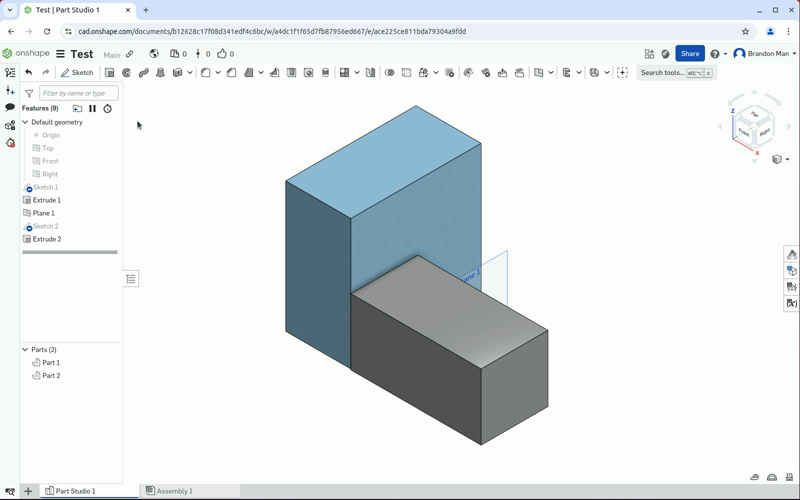
mouse_move(73, 189)
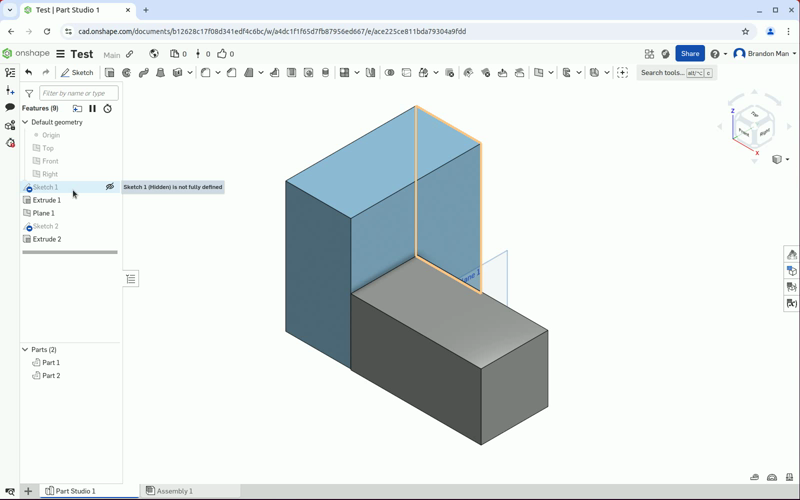
click(73, 189)